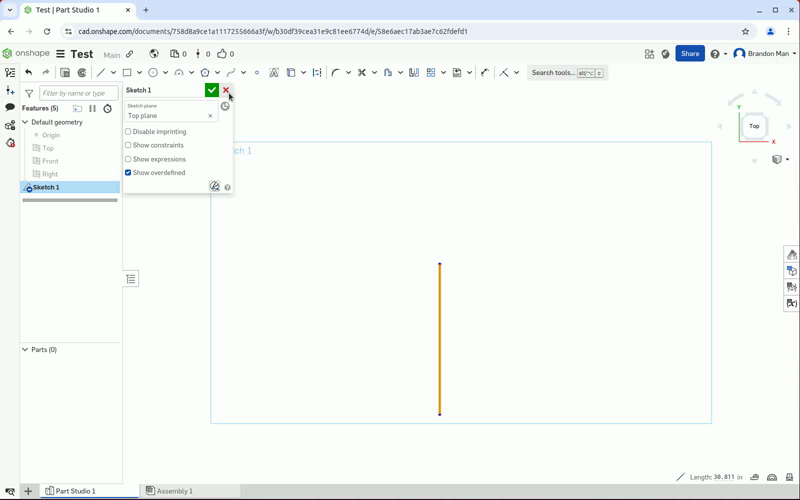
key(shift+h)
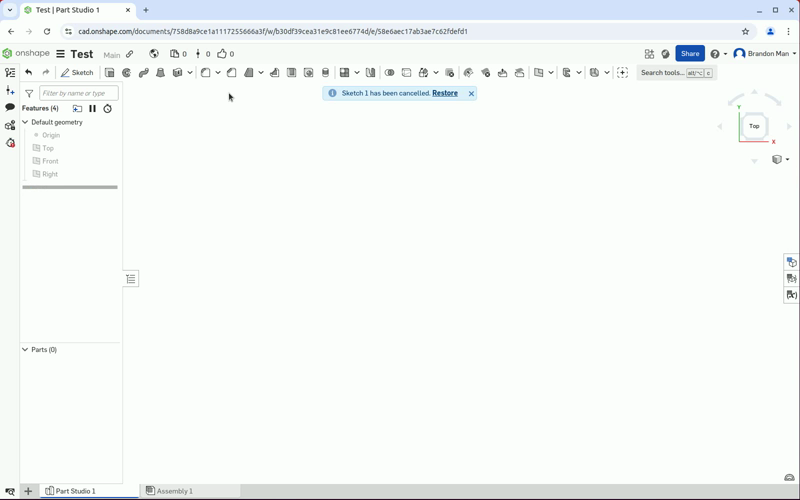
mouse_move(73, 352)
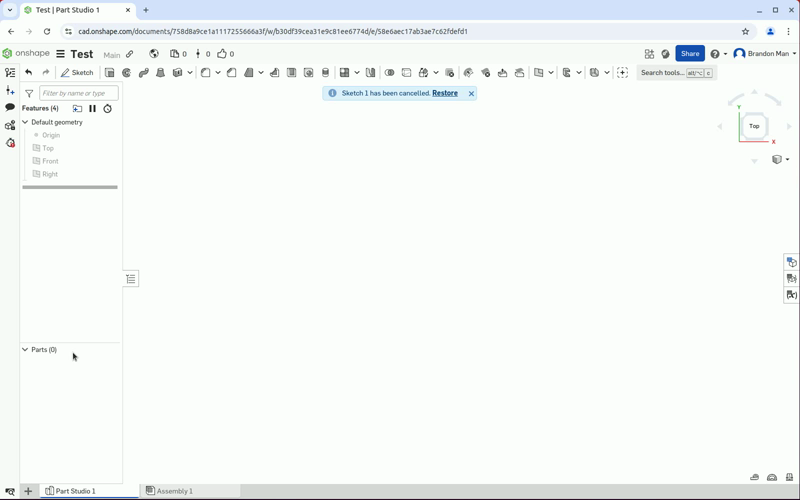
key(y)
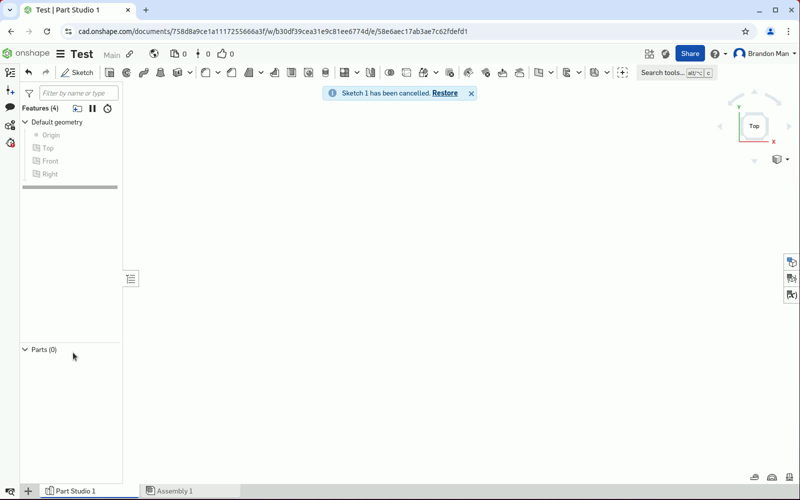
key(shift+p)
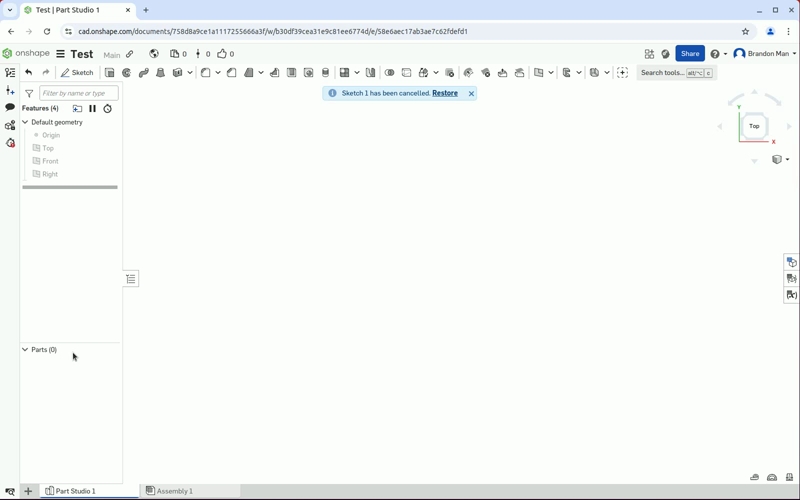
key(space)
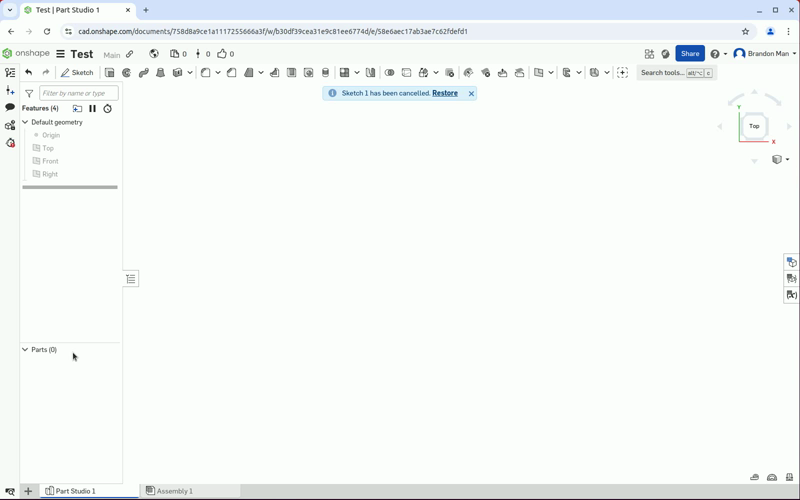
key_down(shift)
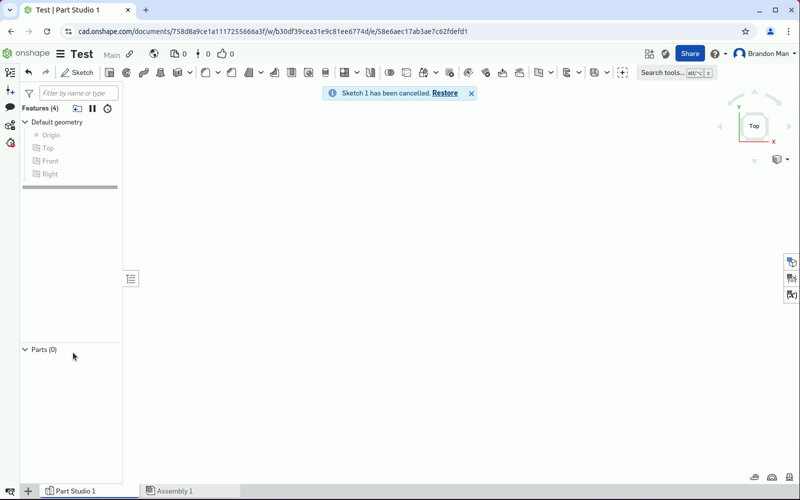
key(up)
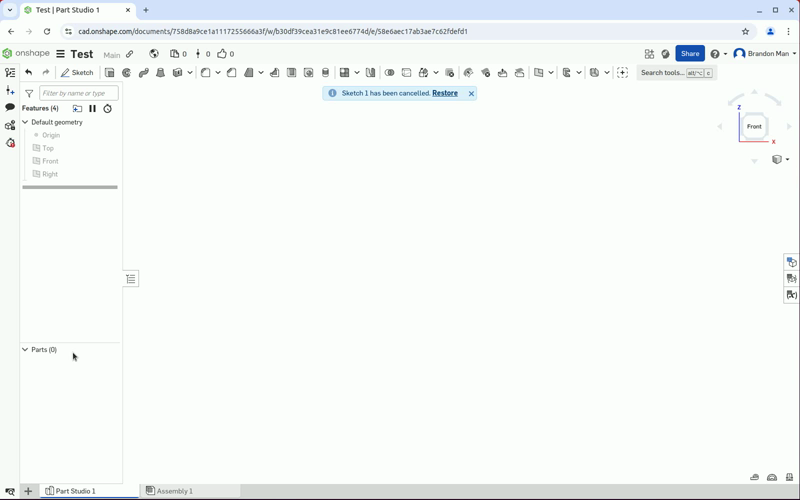
key_up(shift)
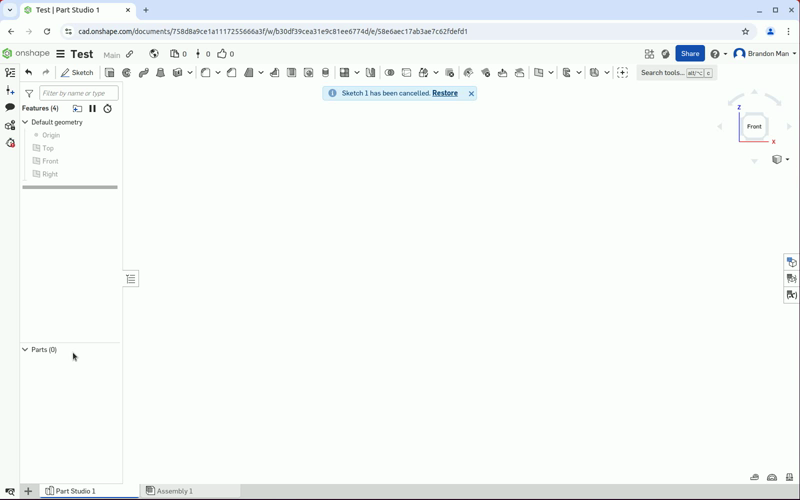
mouse_move(73, 352)
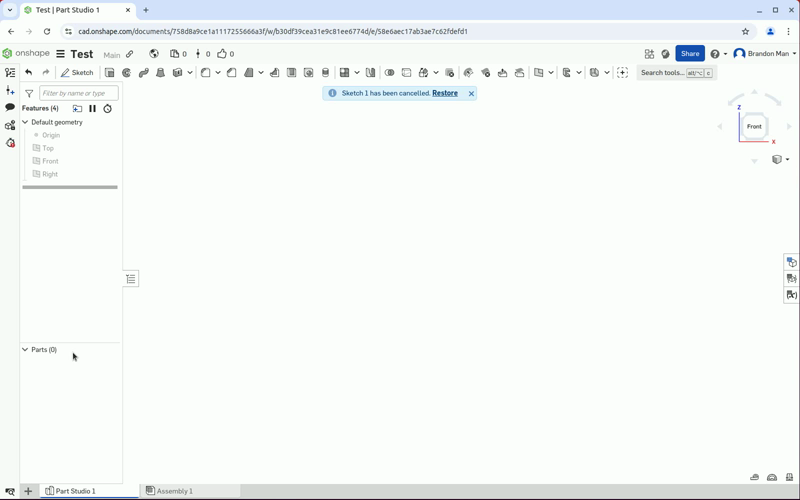
key(shift+y)
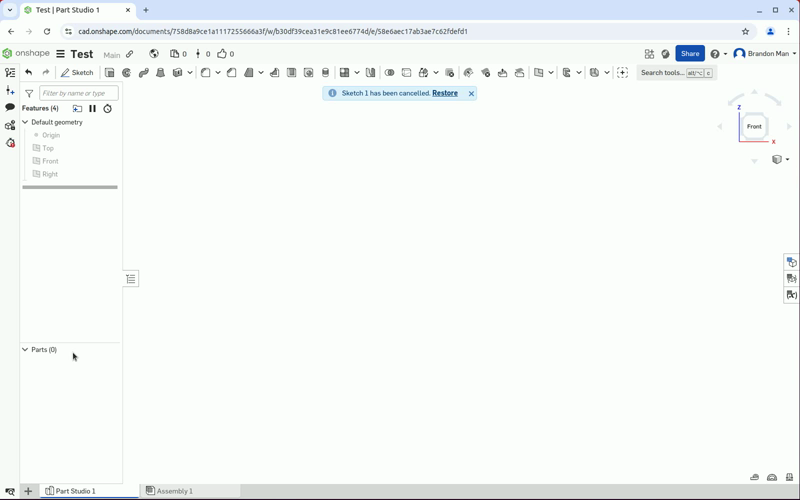
key(shift+s)
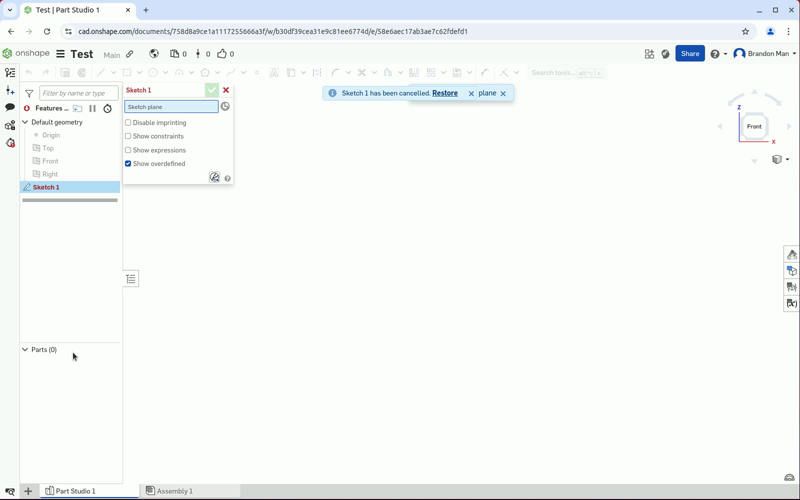
mouse_move(73, 163)
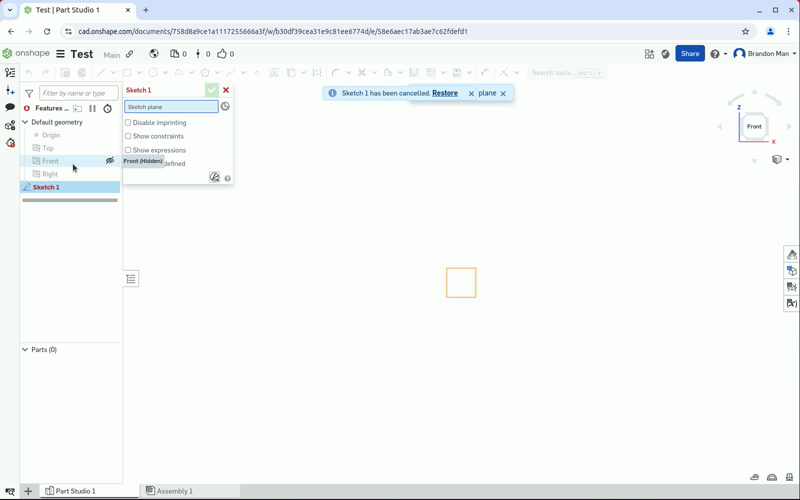
click(73, 163)
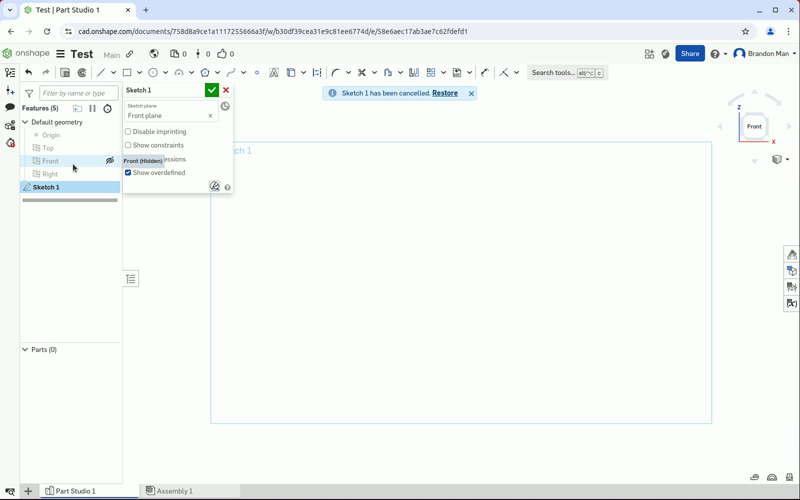
mouse_move(73, 352)
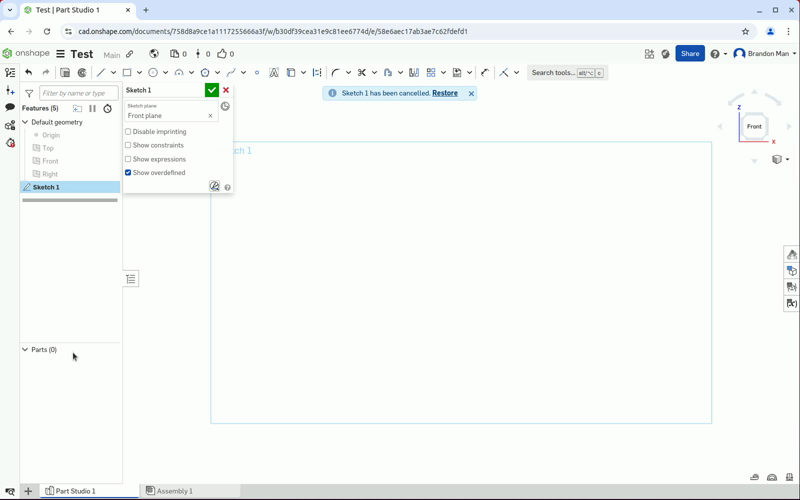
key(y)
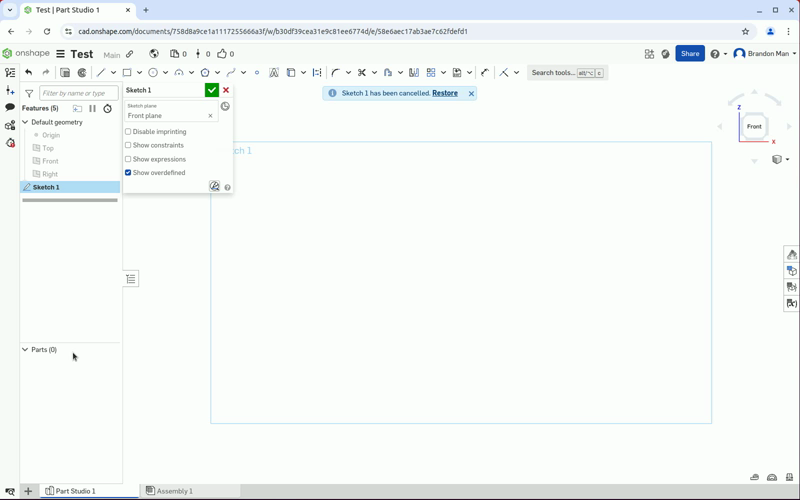
key(l)
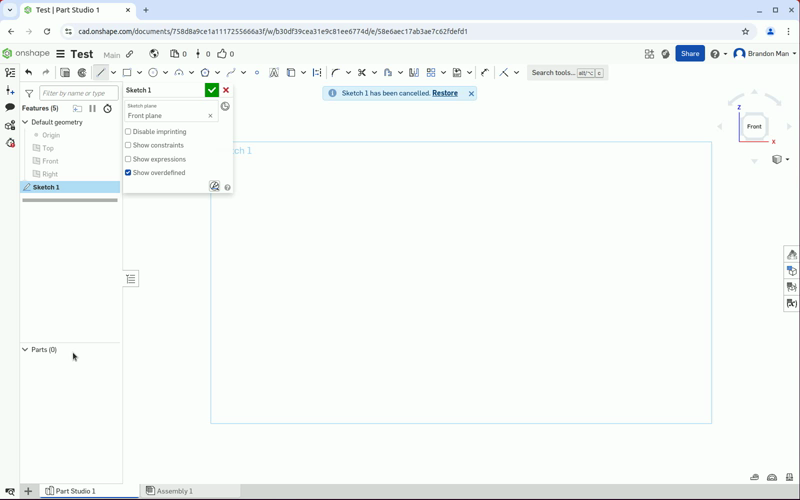
key_down(shift)
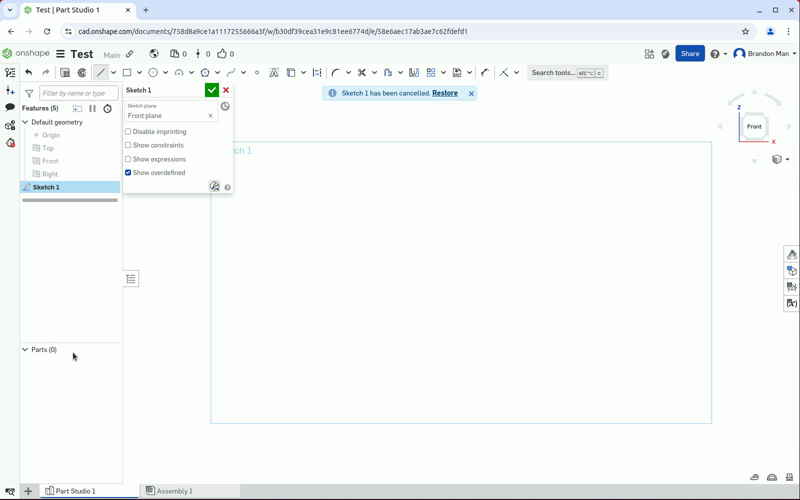
mouse_move(427, 315)
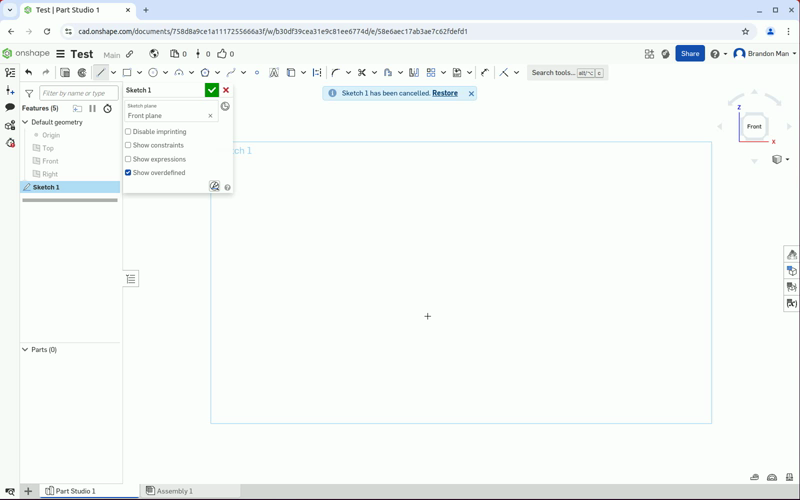
click(427, 315)
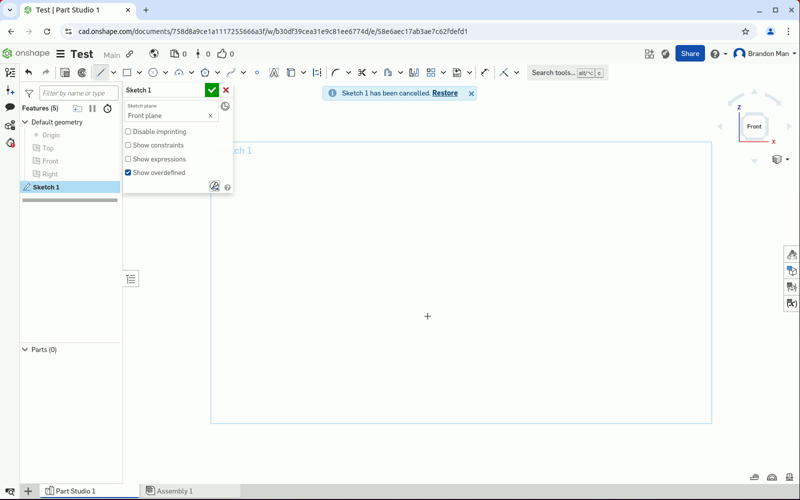
key_up(shift)
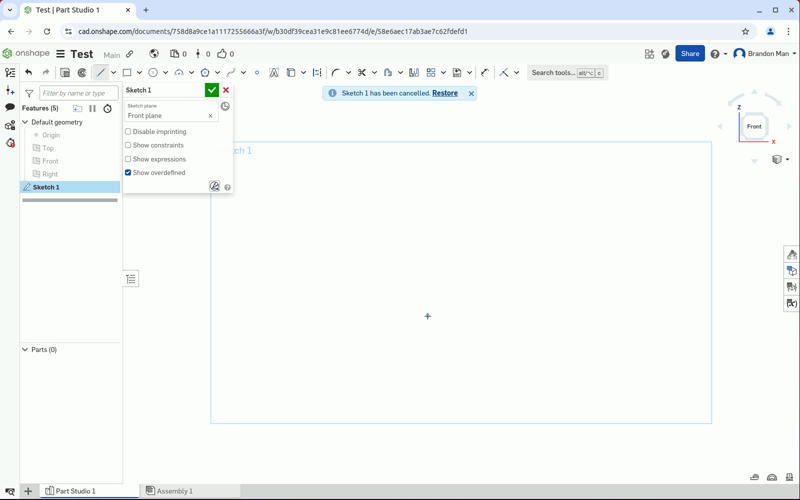
key_down(shift)
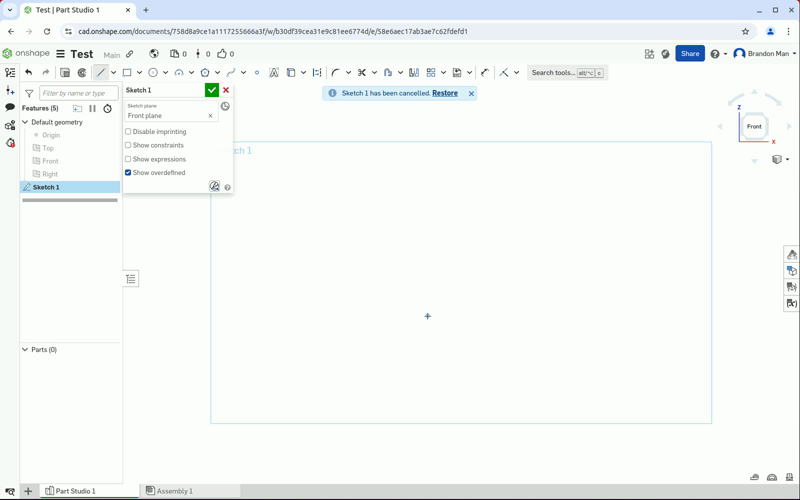
mouse_move(494, 315)
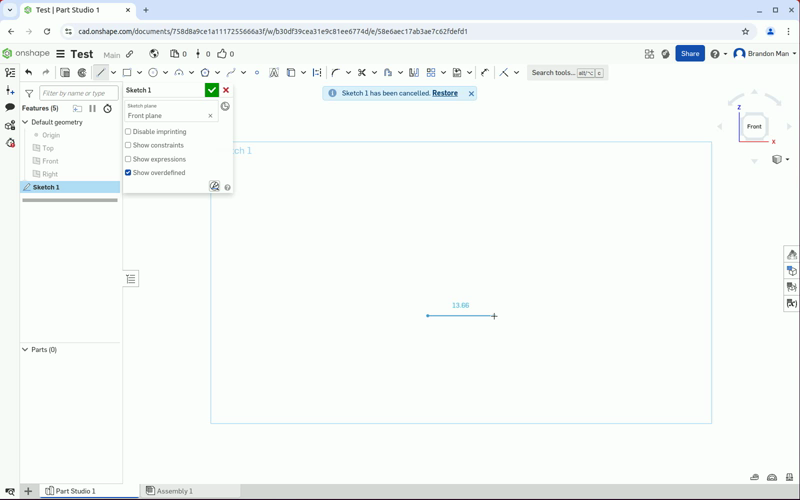
click(494, 315)
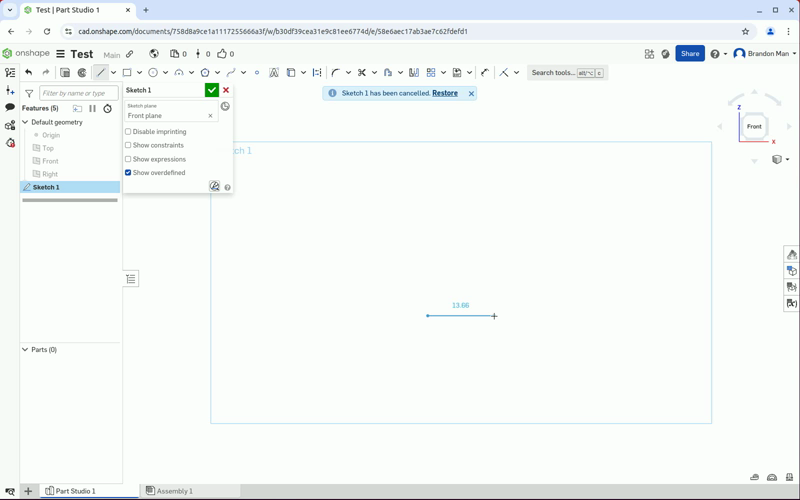
key_up(shift)
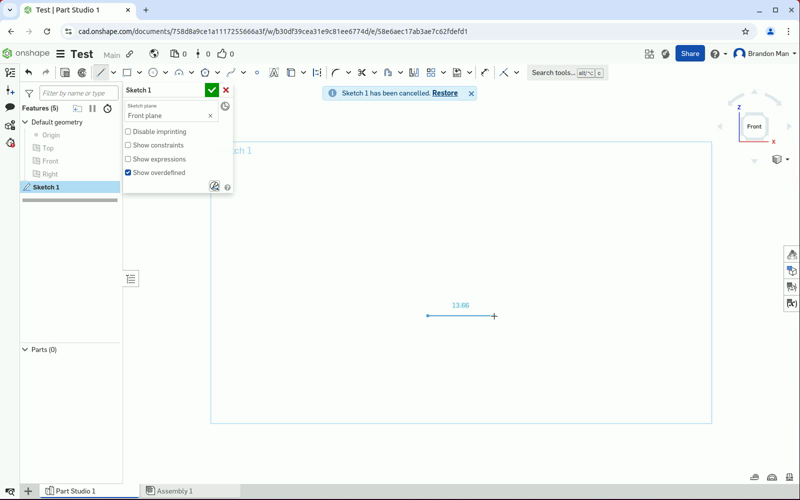
key_down(shift)
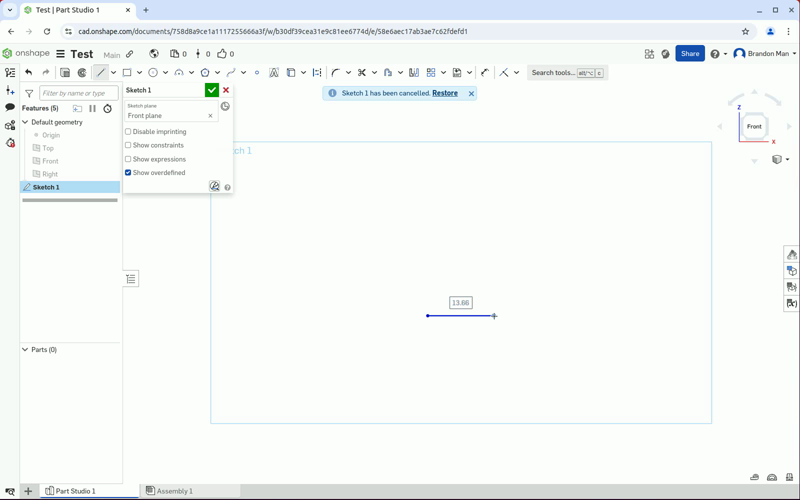
mouse_move(494, 249)
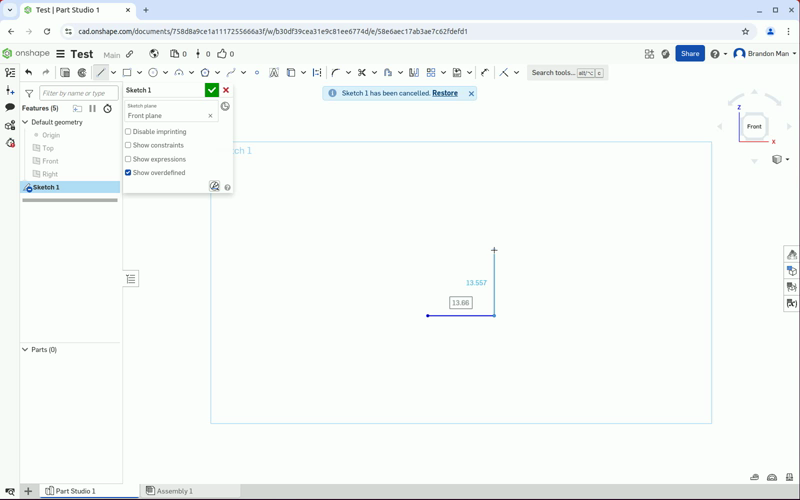
click(494, 249)
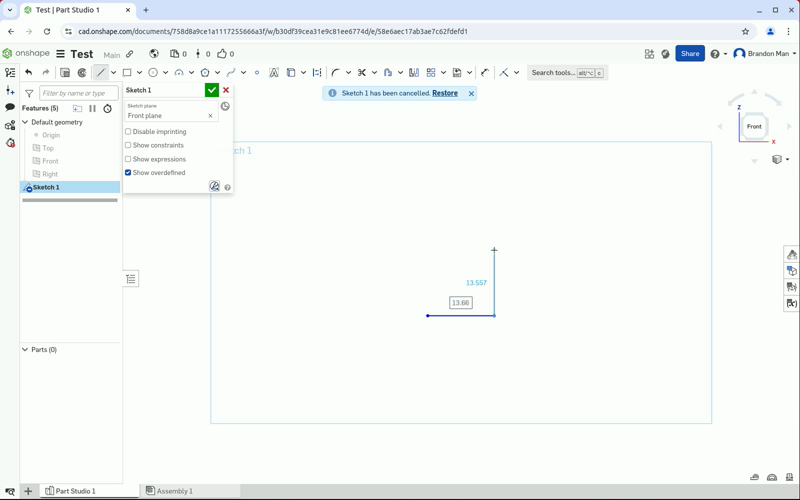
key_up(shift)
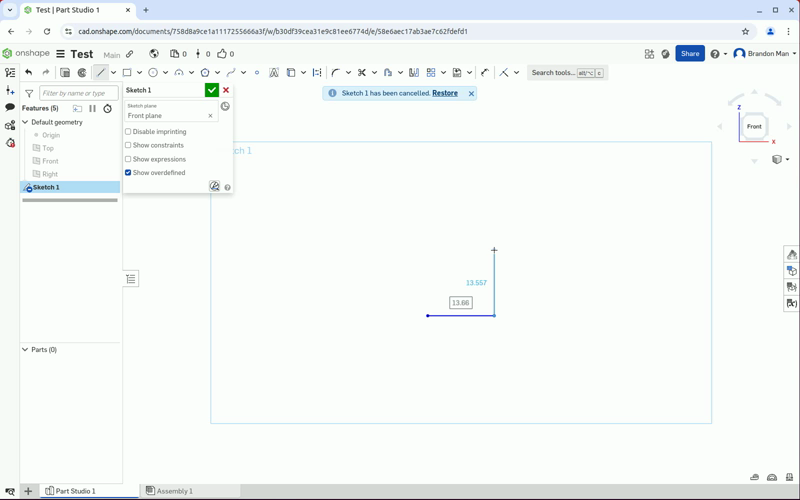
key_down(shift)
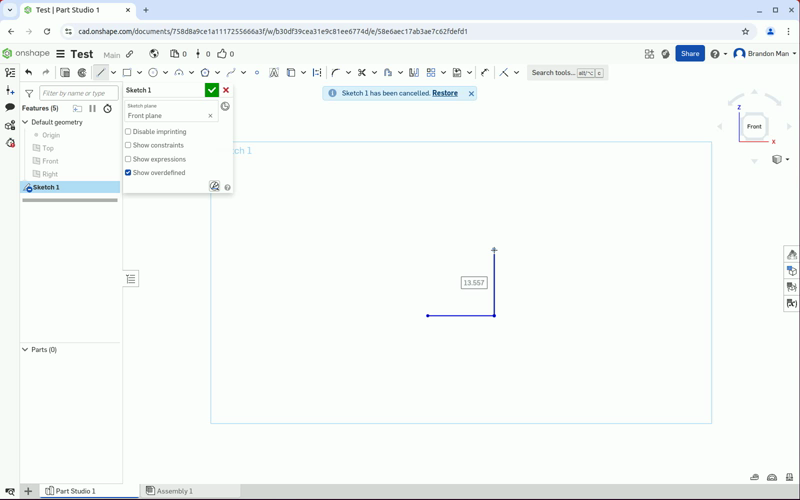
mouse_move(427, 249)
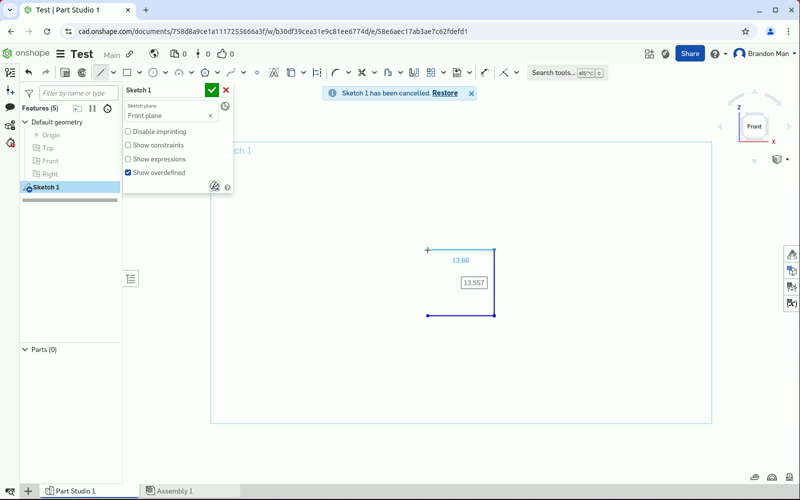
click(427, 249)
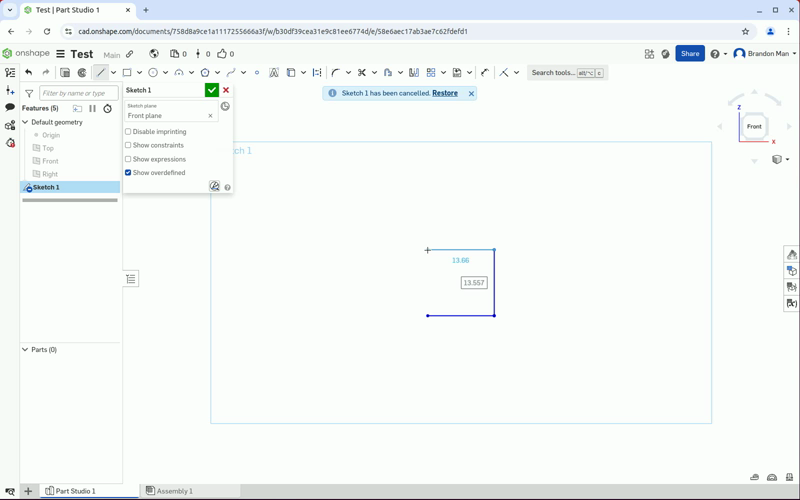
key_up(shift)
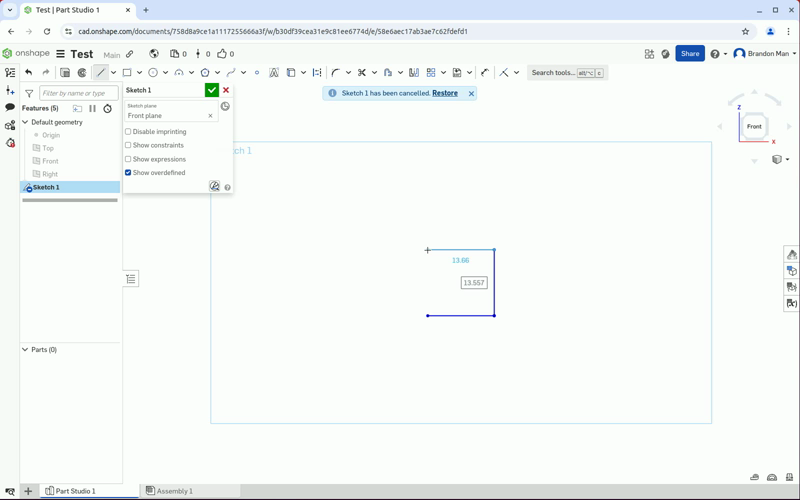
key_down(shift)
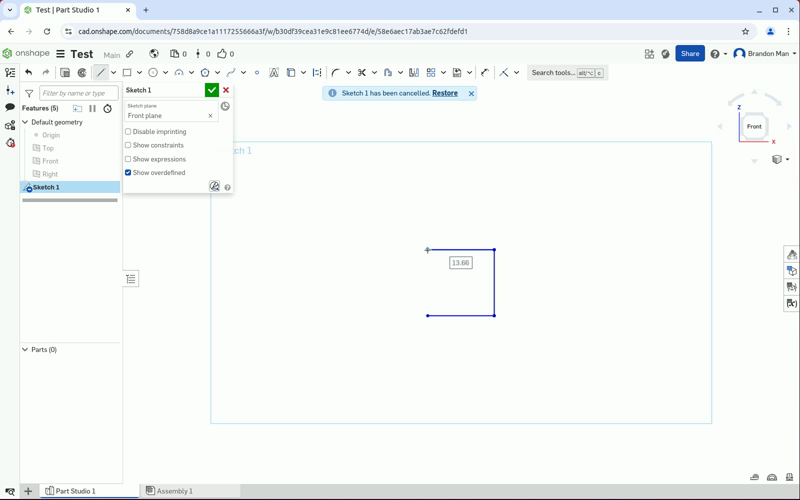
mouse_move(427, 315)
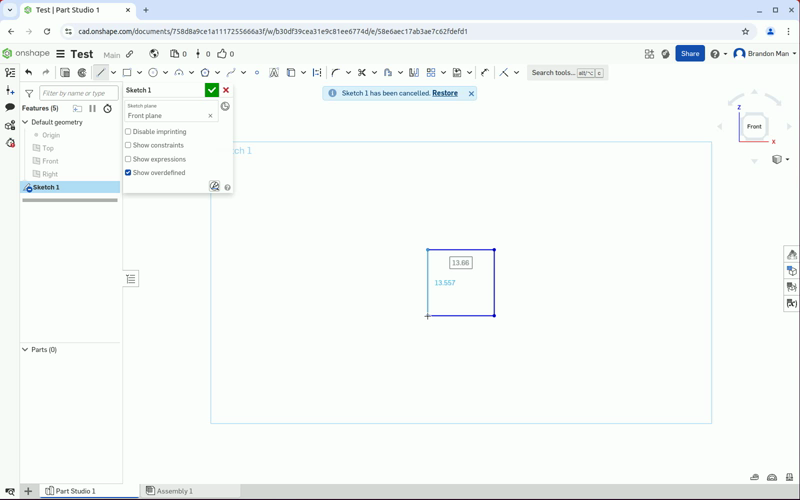
key_up(shift)
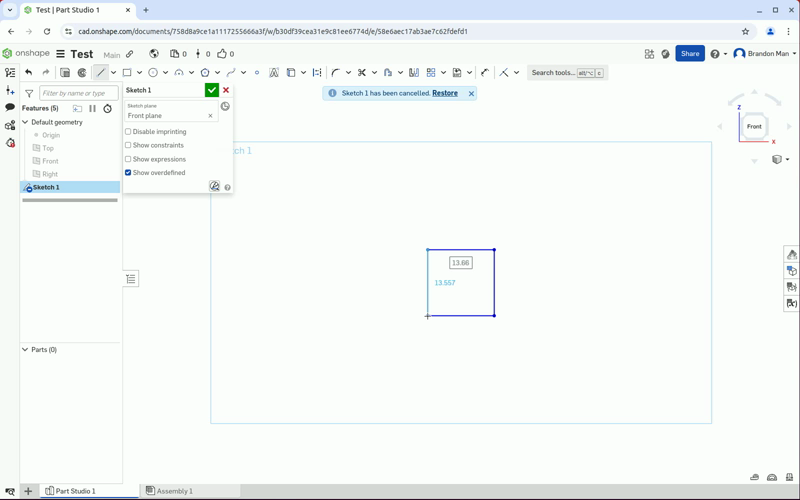
click(427, 315)
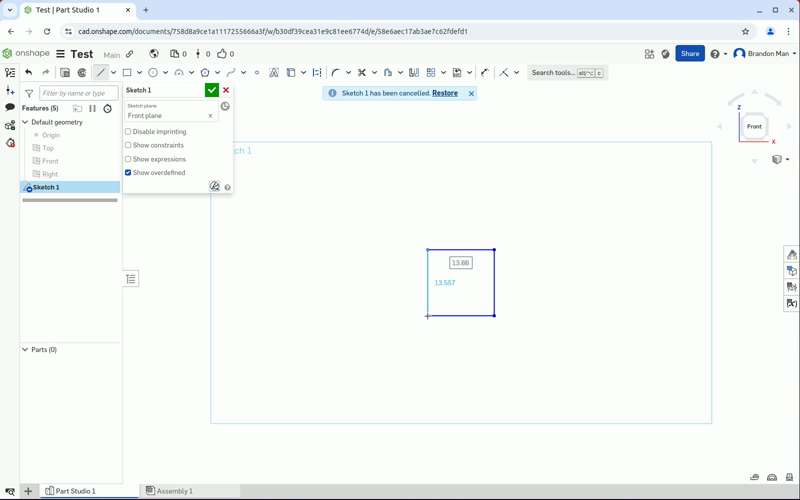
key(esc)
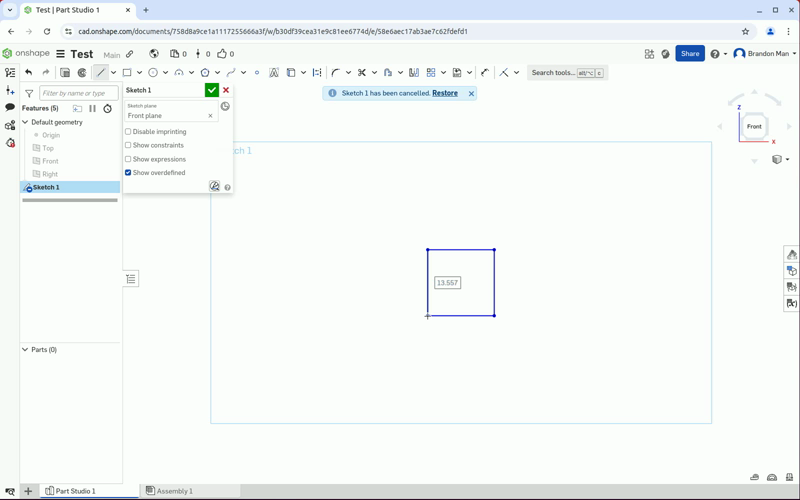
key(a)
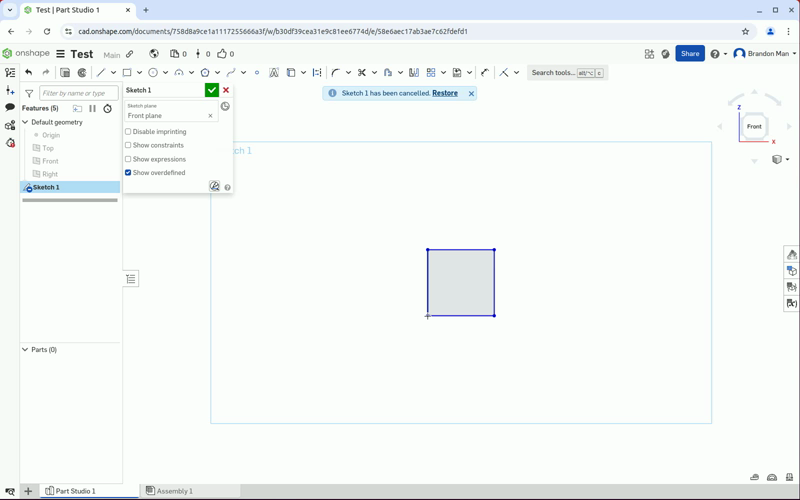
key_down(shift)
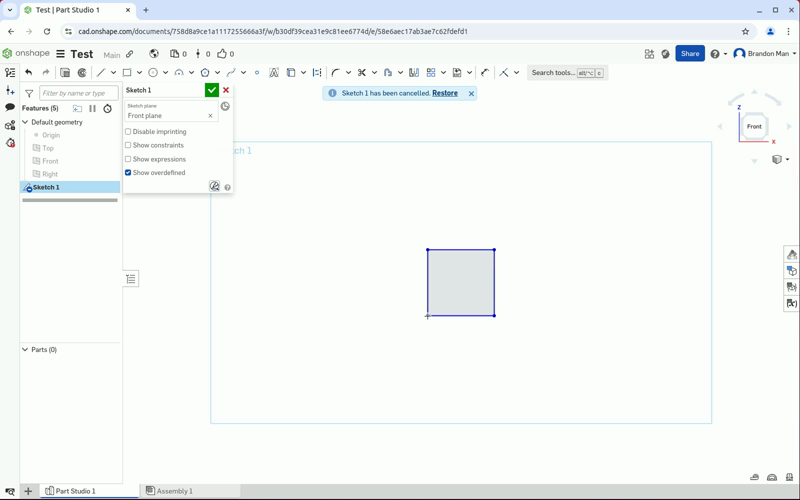
mouse_move(455, 270)
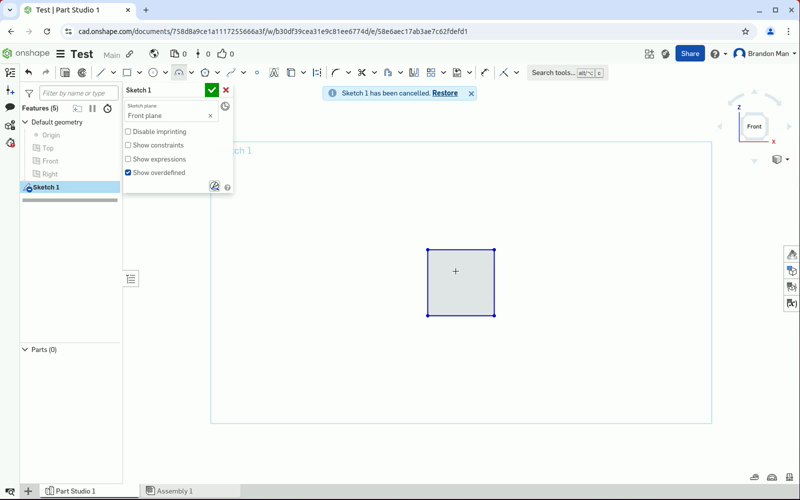
click(455, 270)
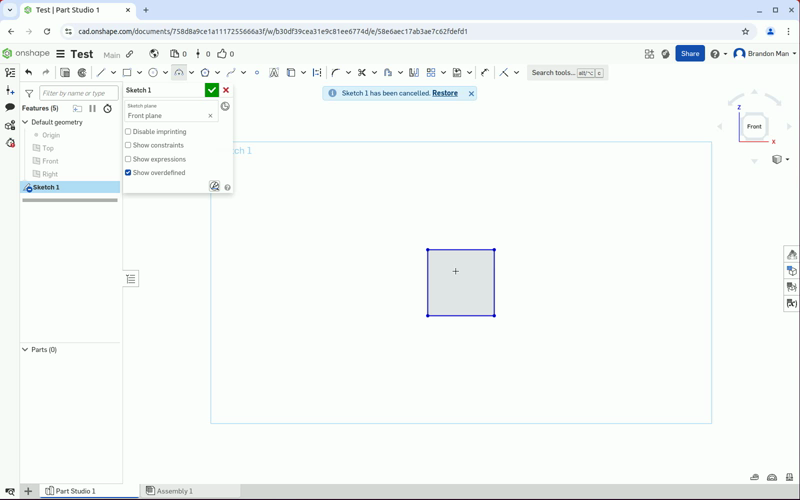
key_up(shift)
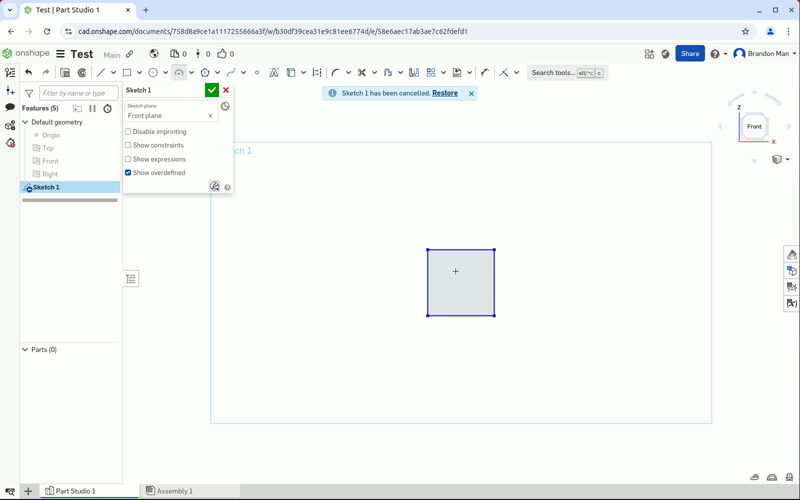
key_down(shift)
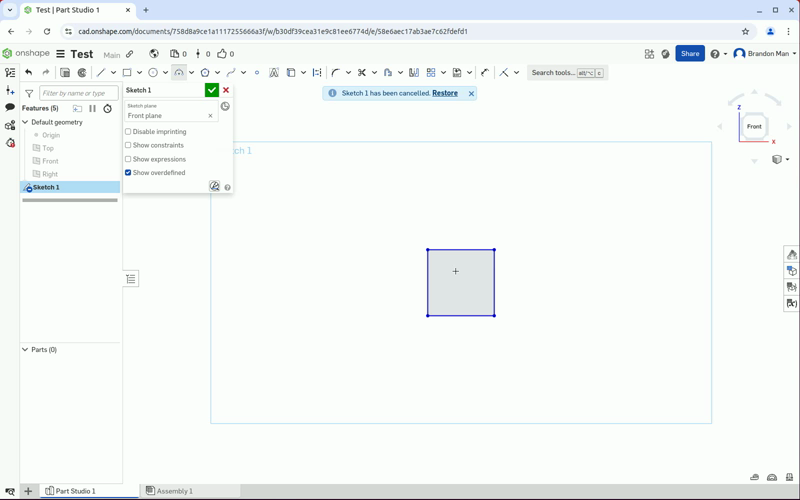
mouse_move(466, 270)
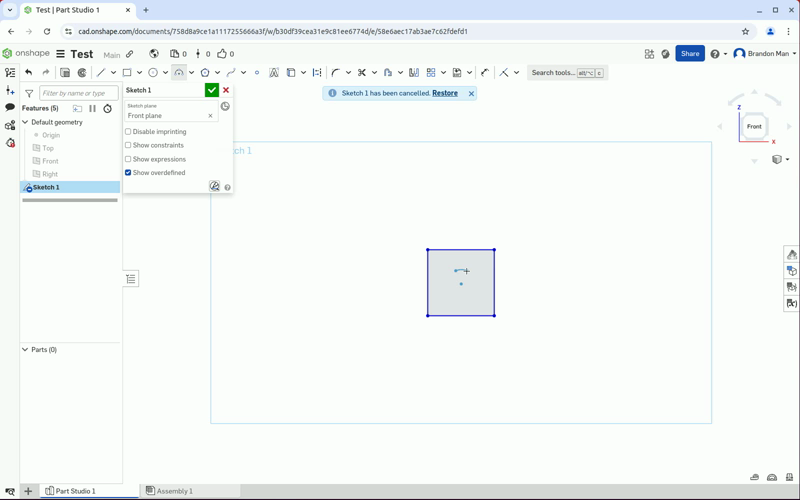
click(466, 270)
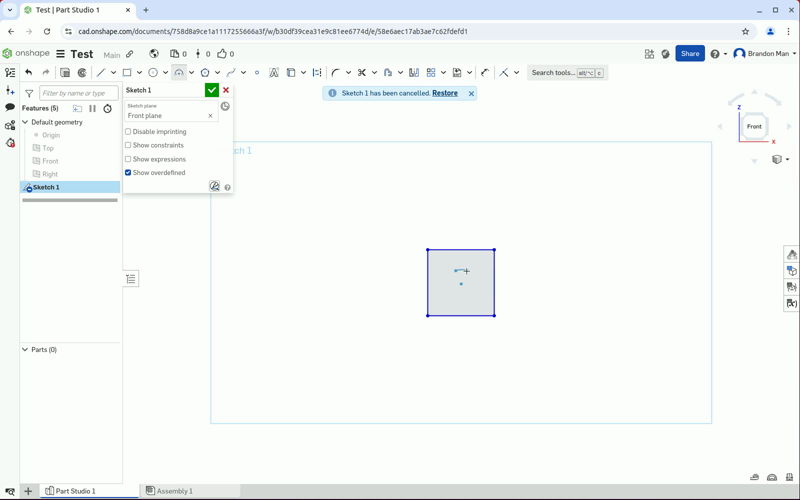
mouse_move(461, 294)
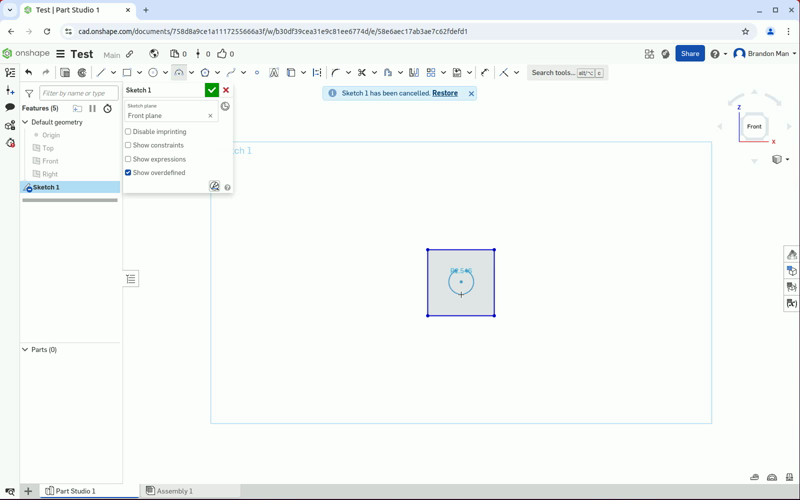
click(461, 294)
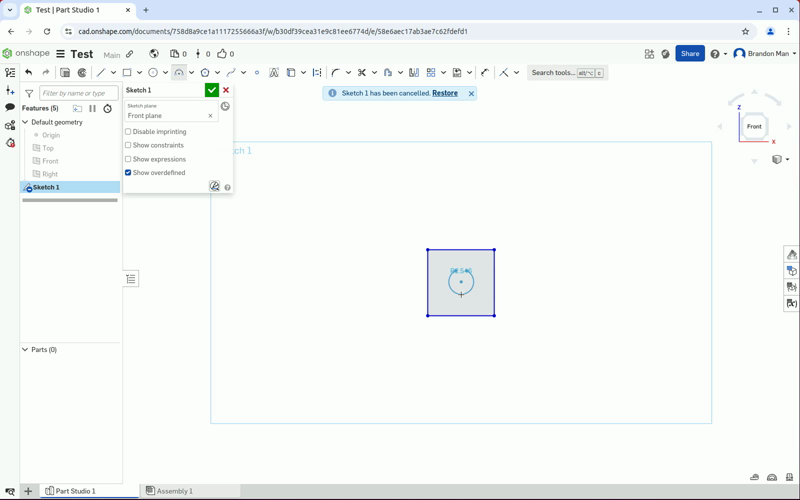
key_up(shift)
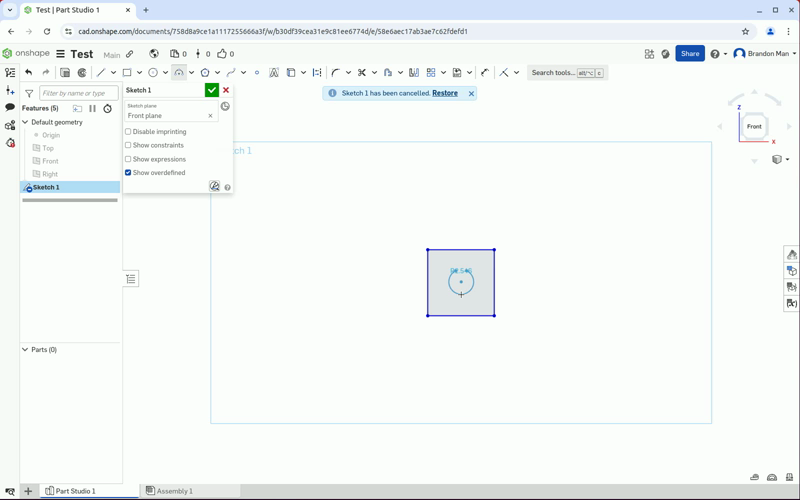
key(esc)
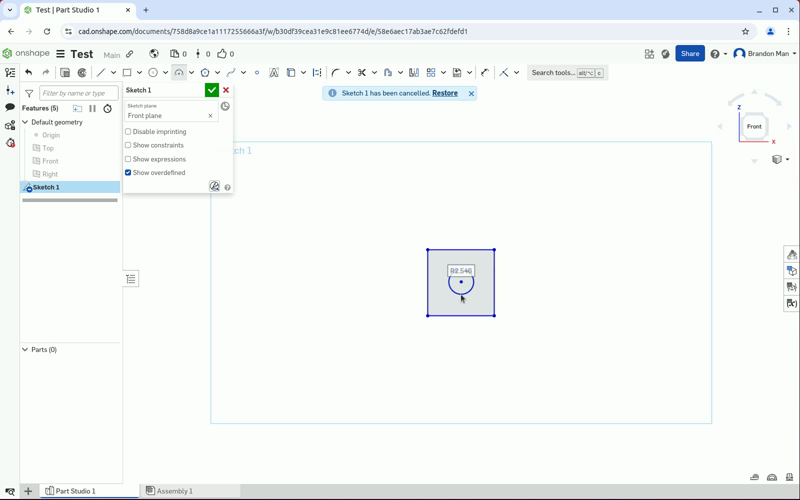
key(l)
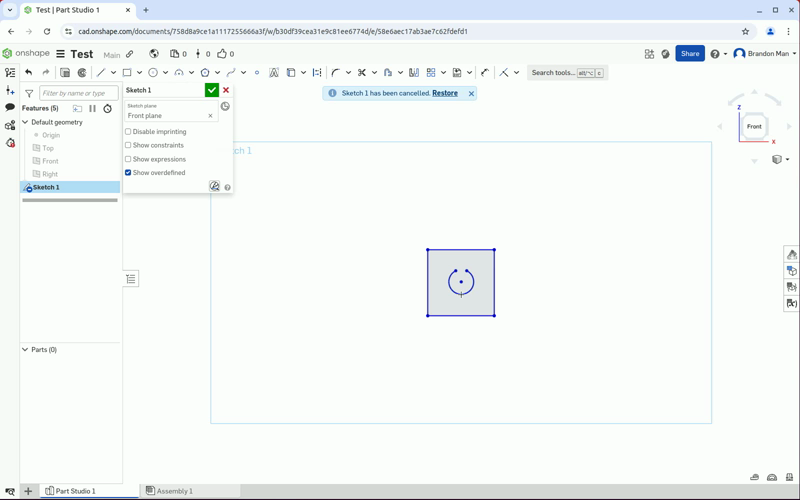
mouse_move(466, 270)
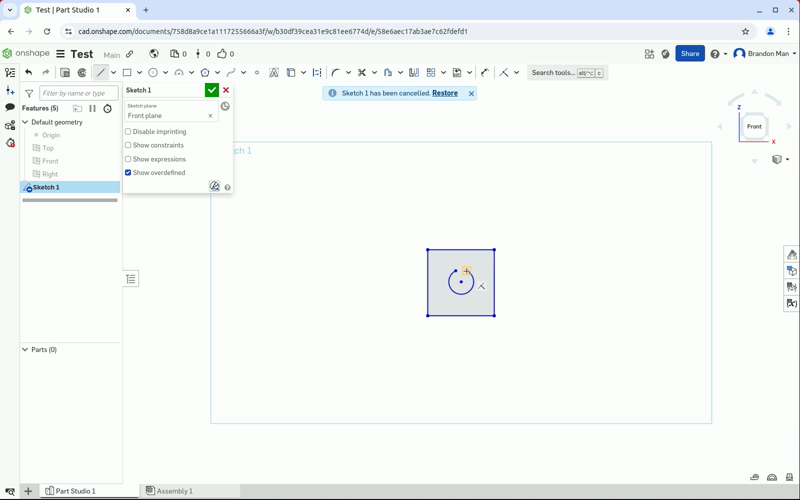
click(466, 270)
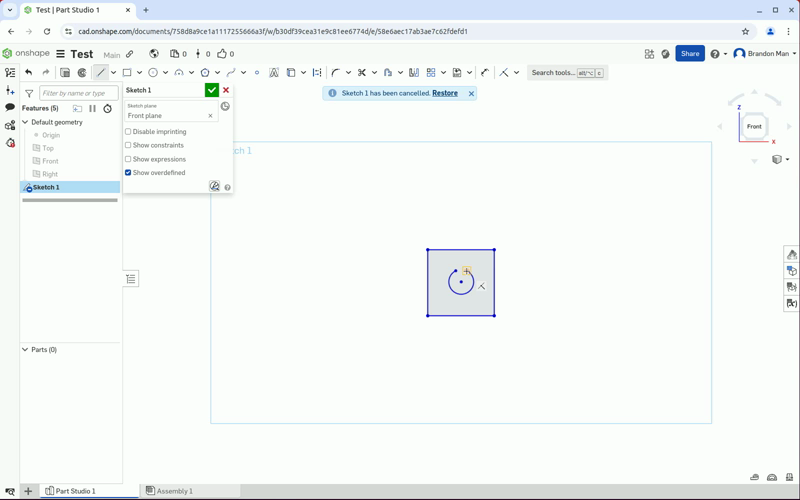
mouse_move(496, 270)
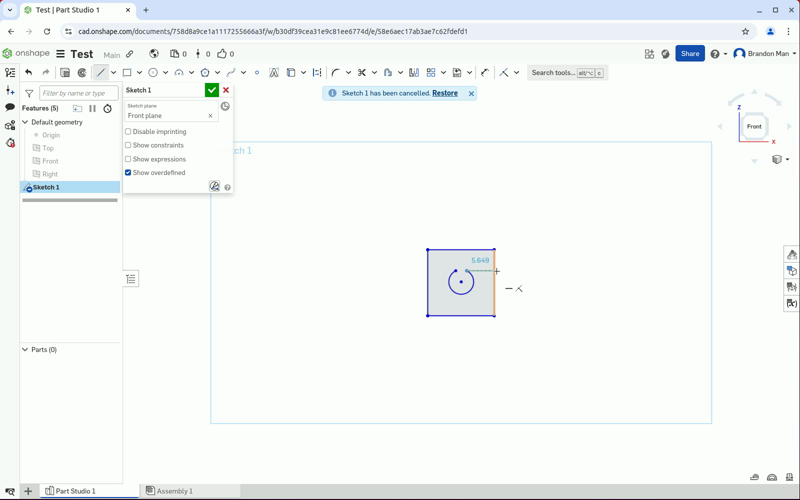
key_down(shift)
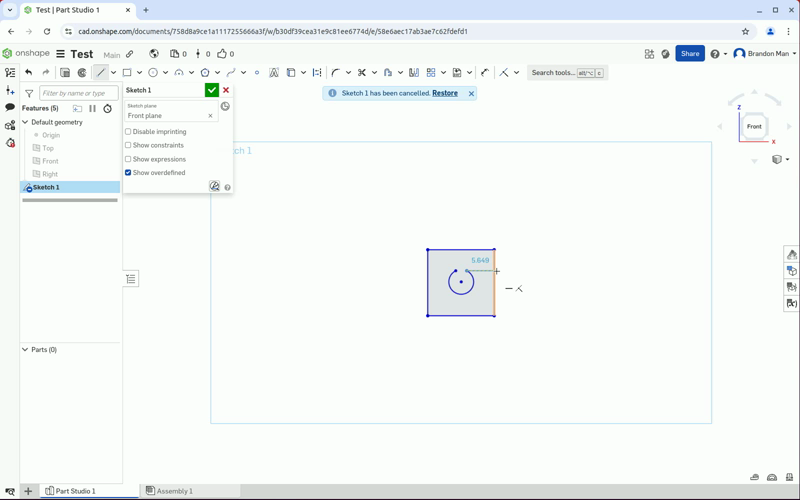
mouse_move(455, 270)
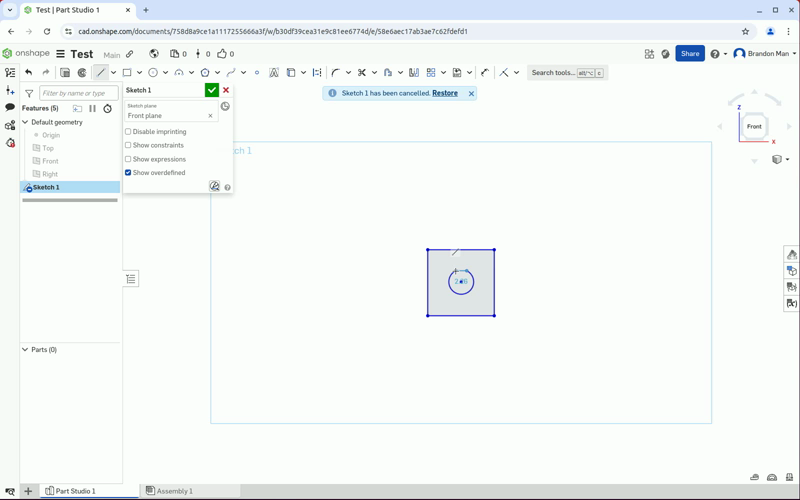
key_up(shift)
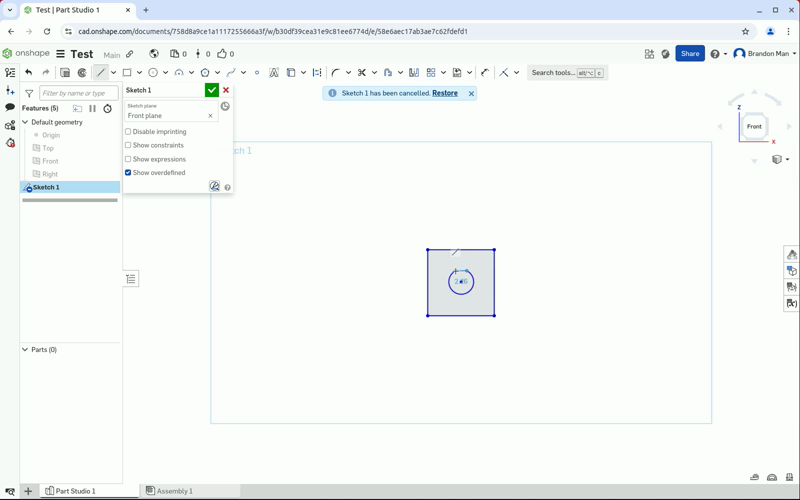
click(455, 270)
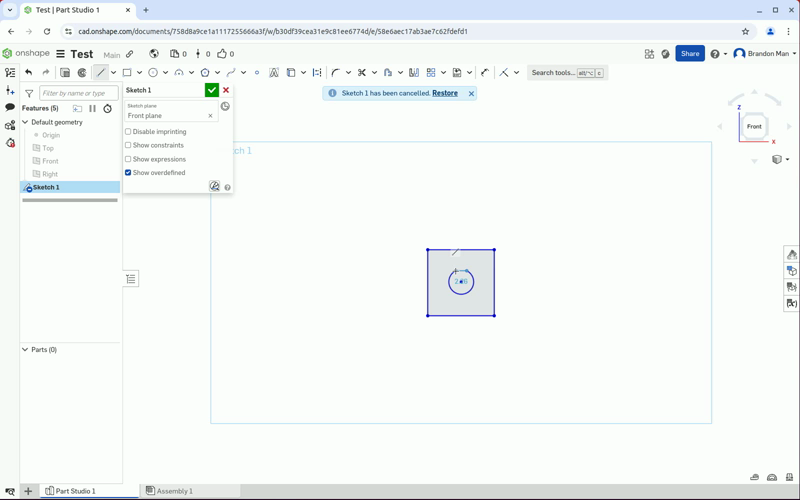
key(esc)
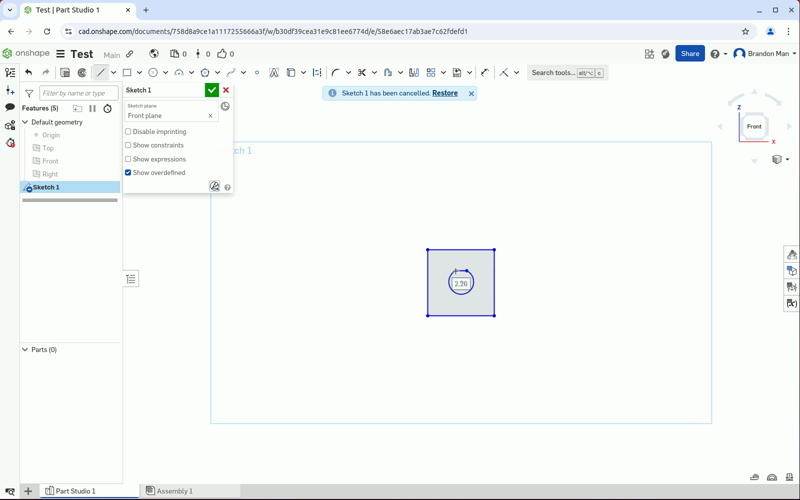
mouse_move(481, 261)
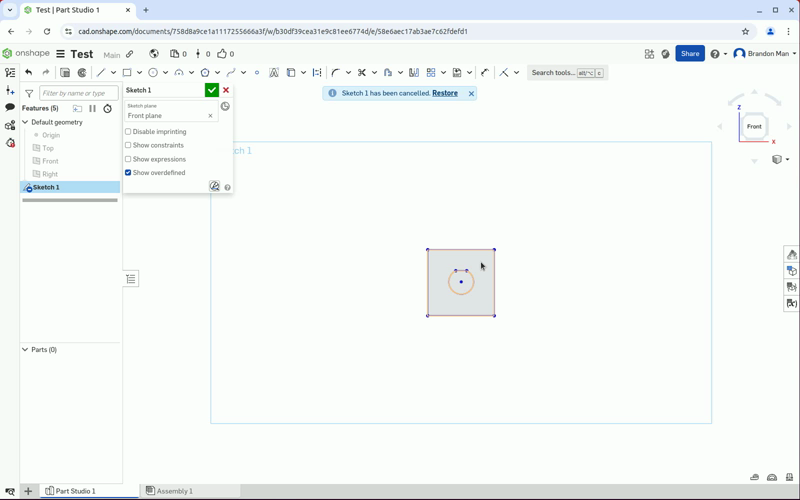
click(481, 261)
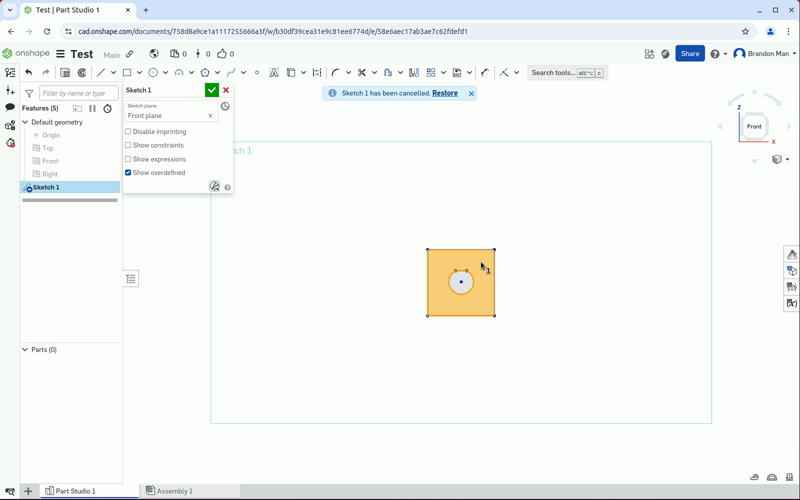
mouse_move(73, 352)
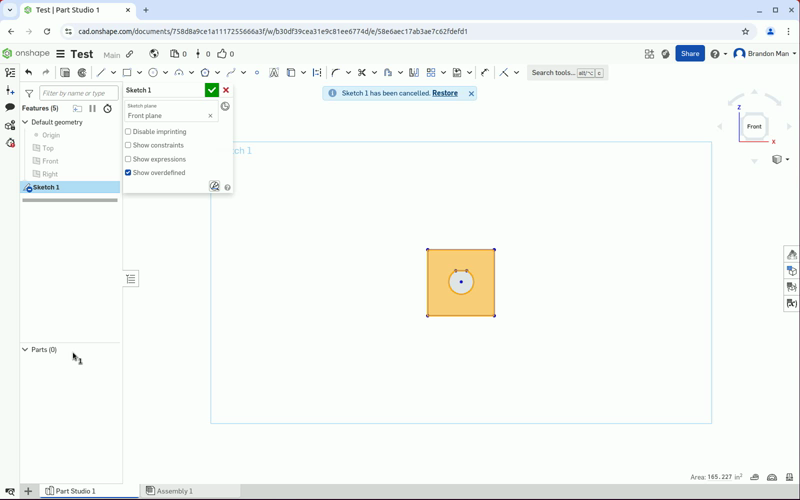
key(shift+y)
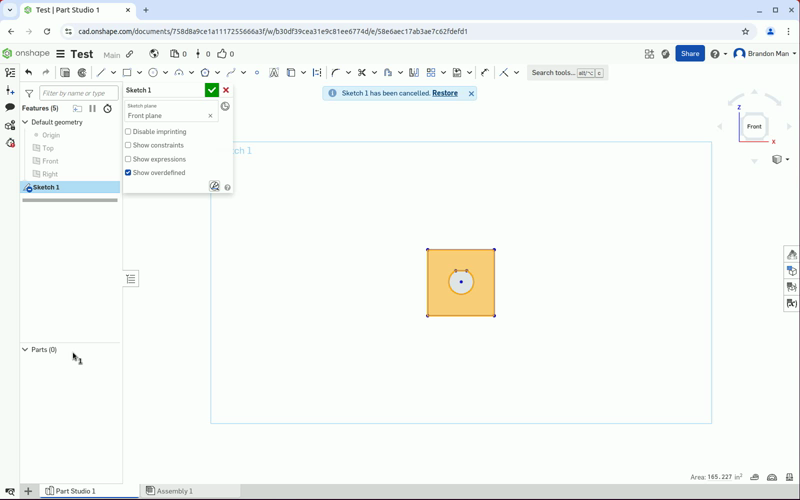
key(shift+e)
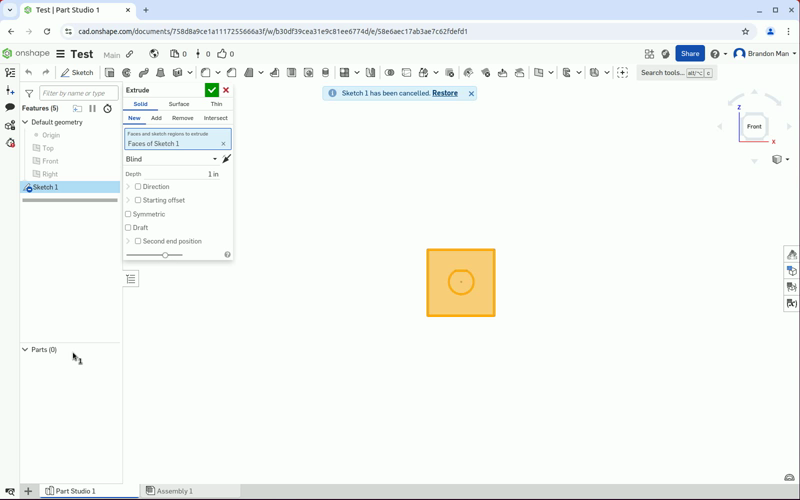
mouse_move(143, 106)
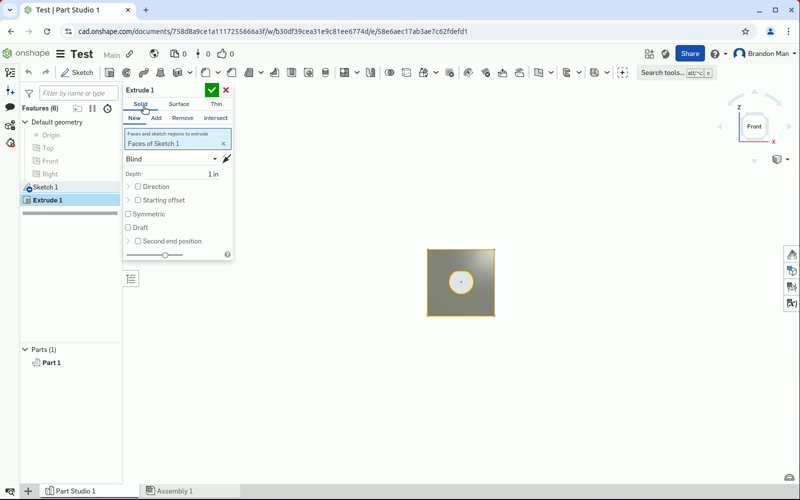
click(143, 106)
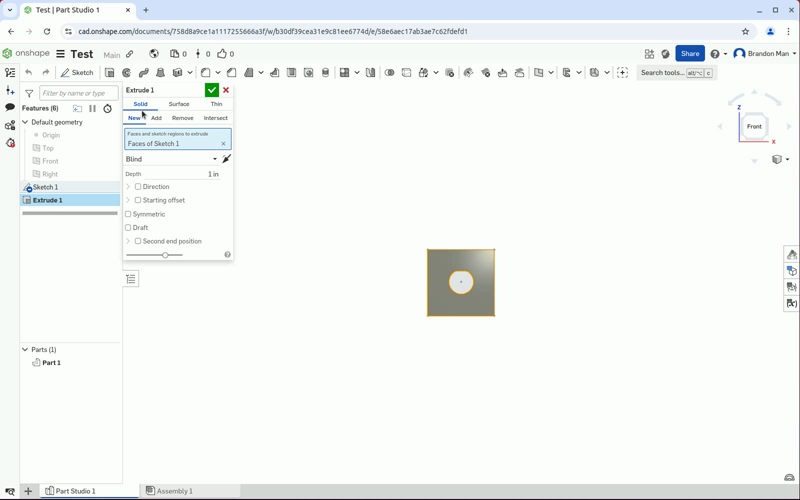
mouse_move(137, 120)
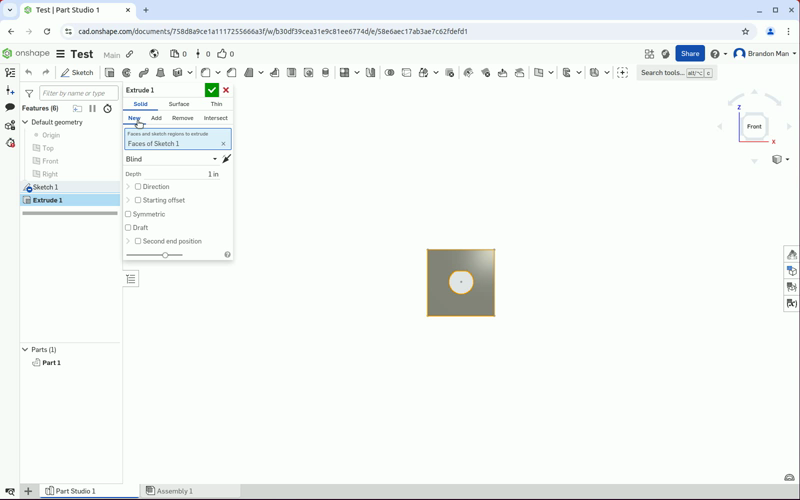
click(137, 120)
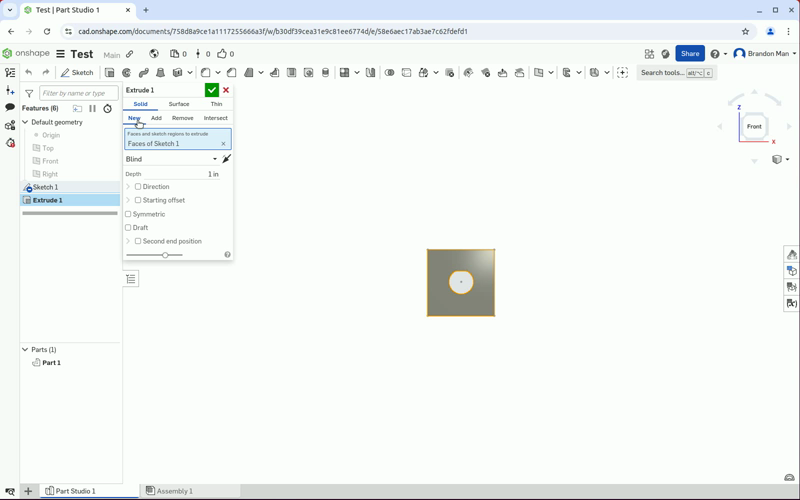
key(tab, 4)
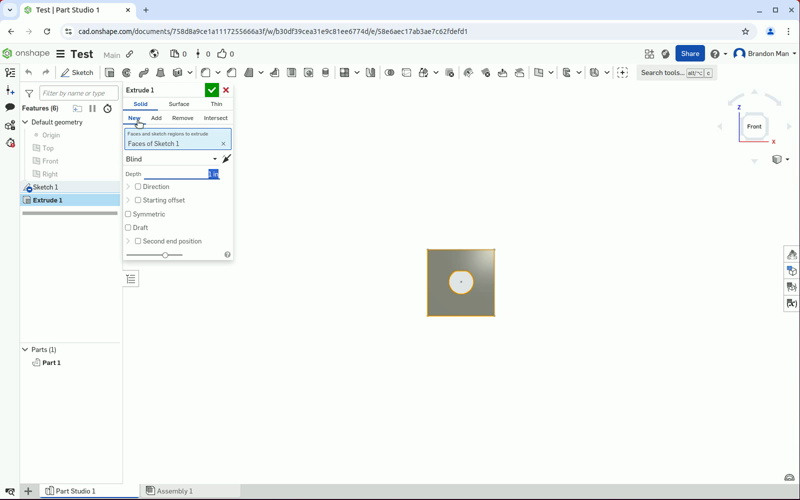
text(23.108)
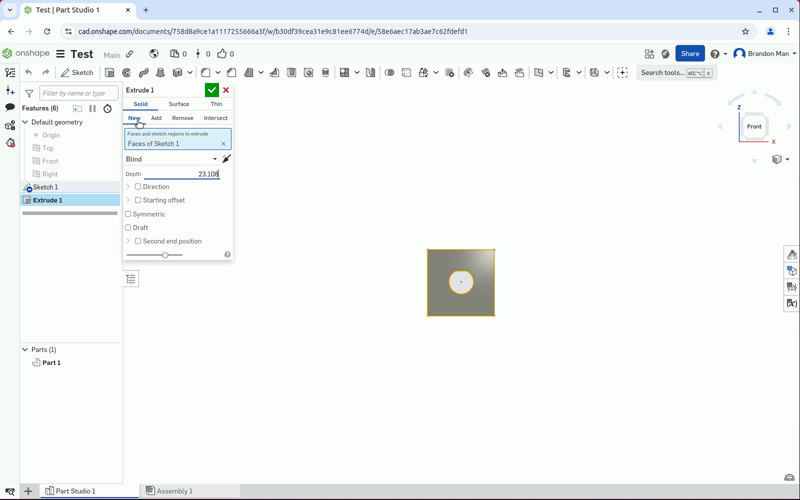
key(enter)
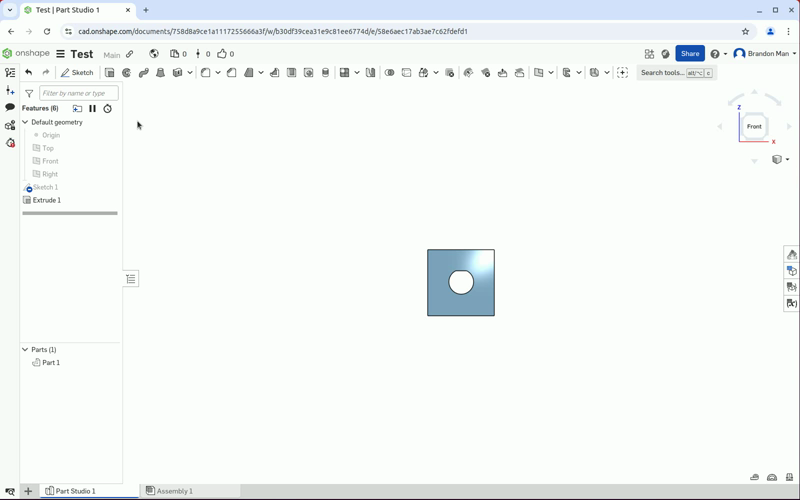
key(shift+h)
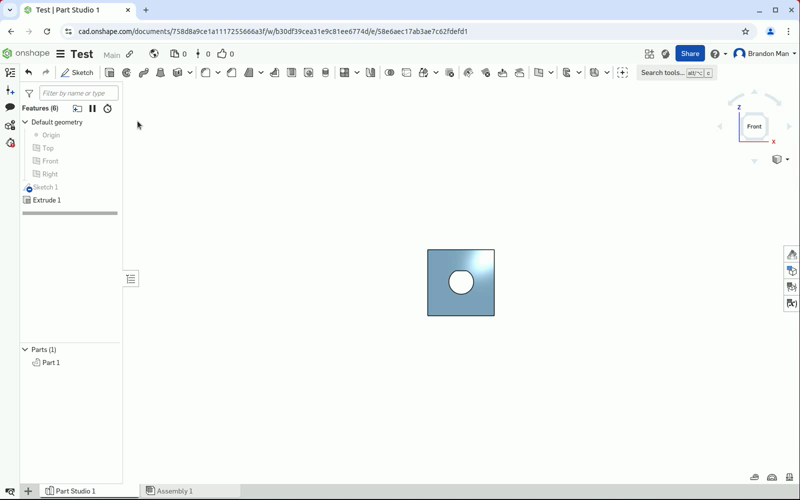
key(shift+h)
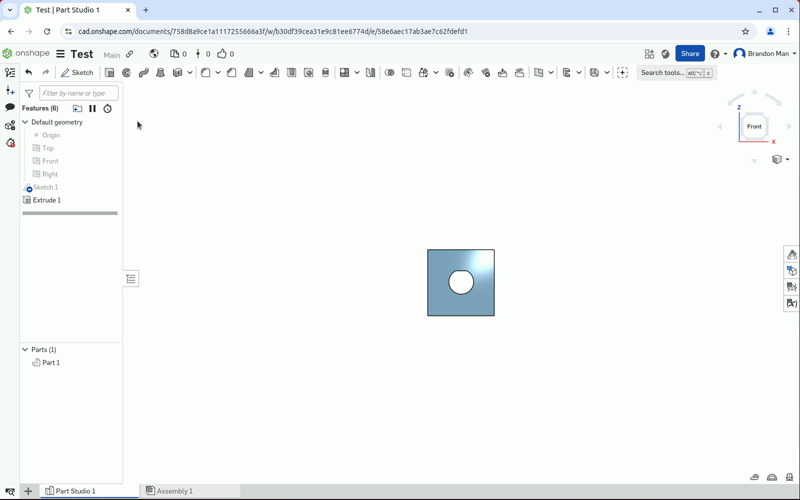
mouse_move(73, 189)
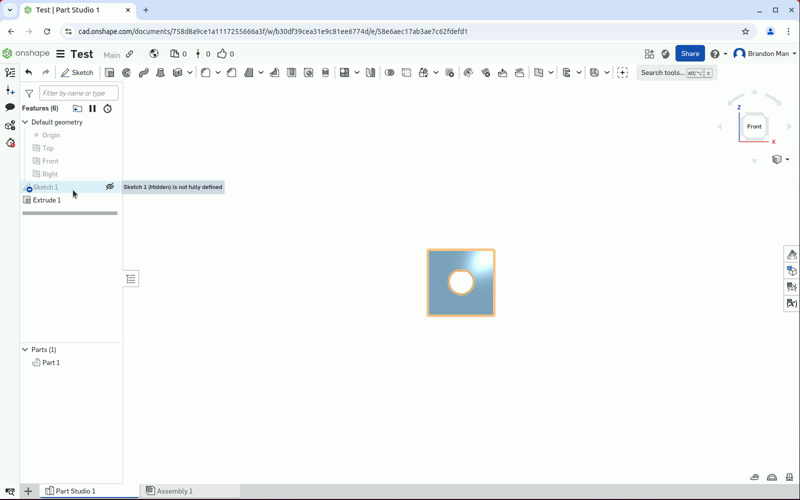
click(73, 189)
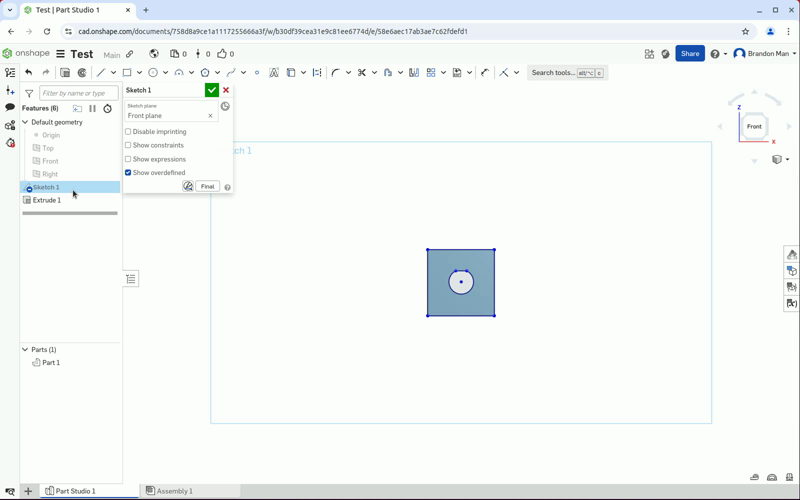
mouse_move(229, 92)
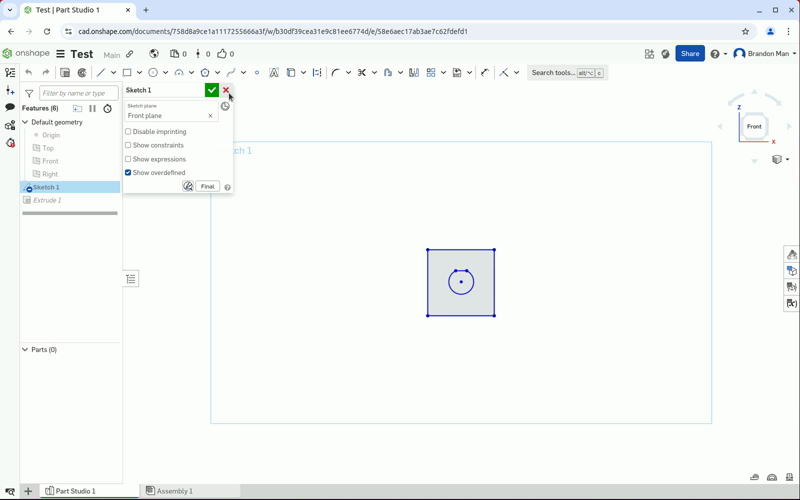
click(229, 92)
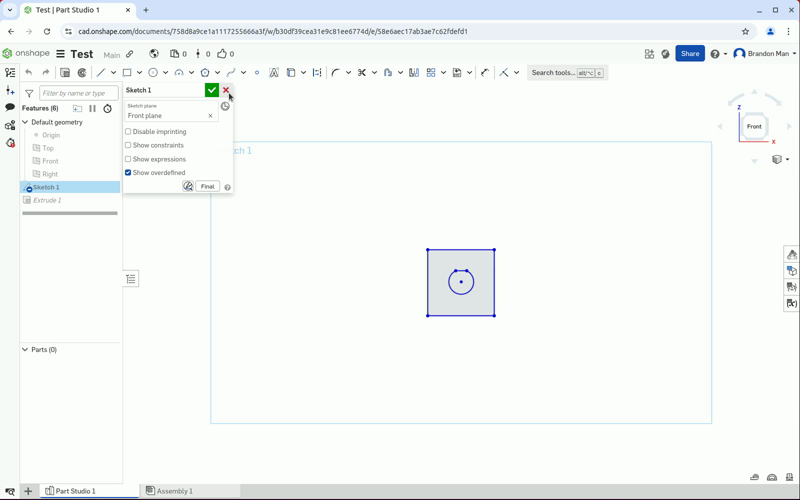
mouse_move(73, 352)
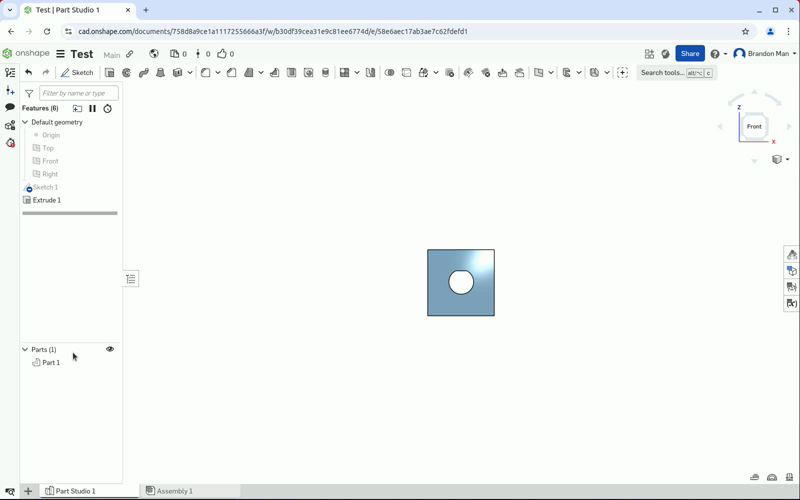
key(y)
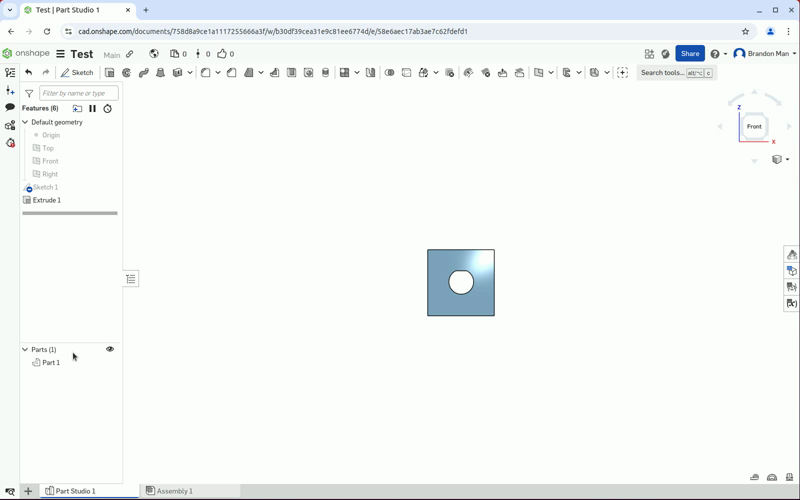
key(shift+p)
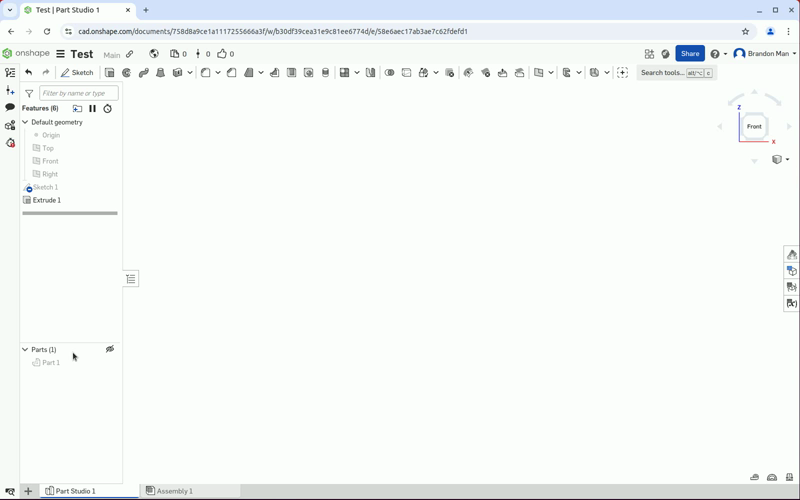
key(space)
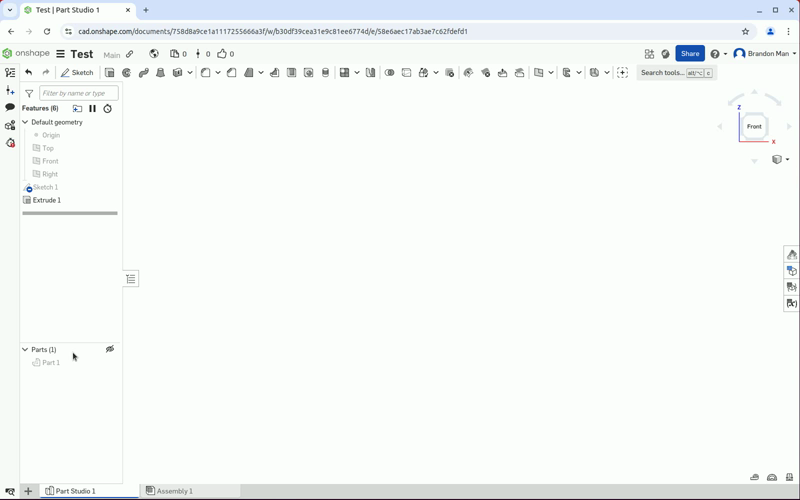
key_down(shift)
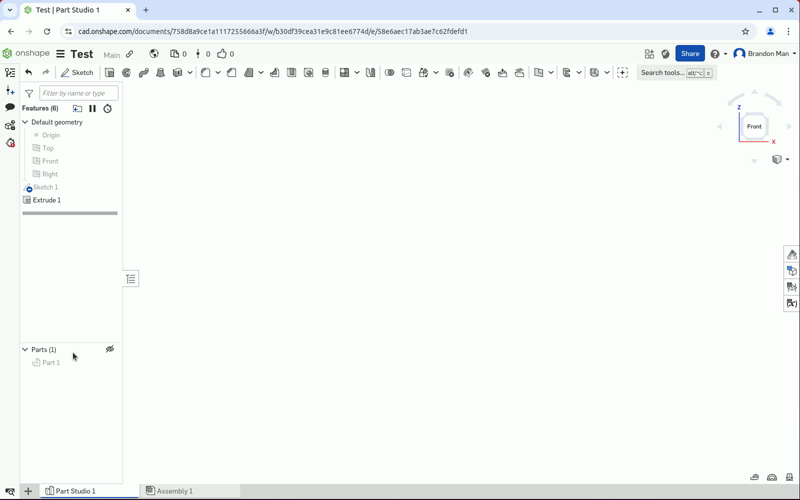
key(down)
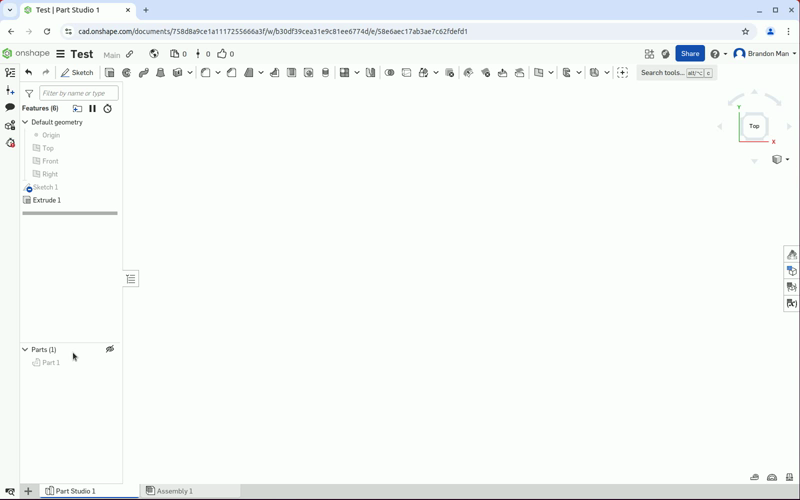
key_up(shift)
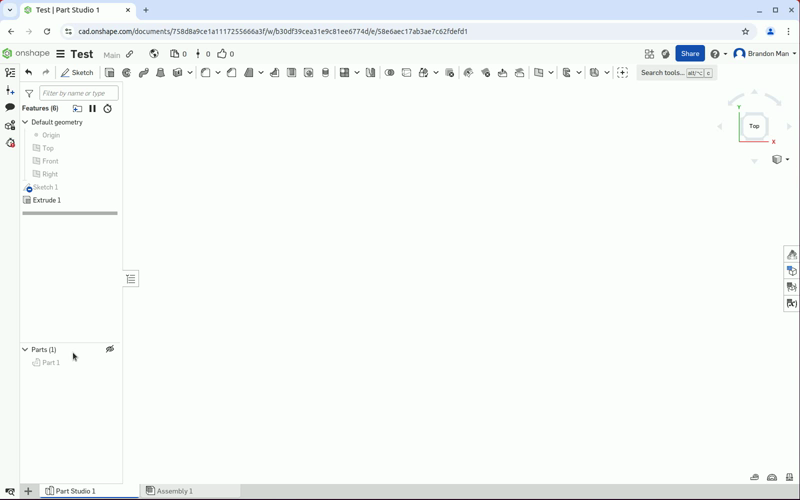
mouse_move(73, 352)
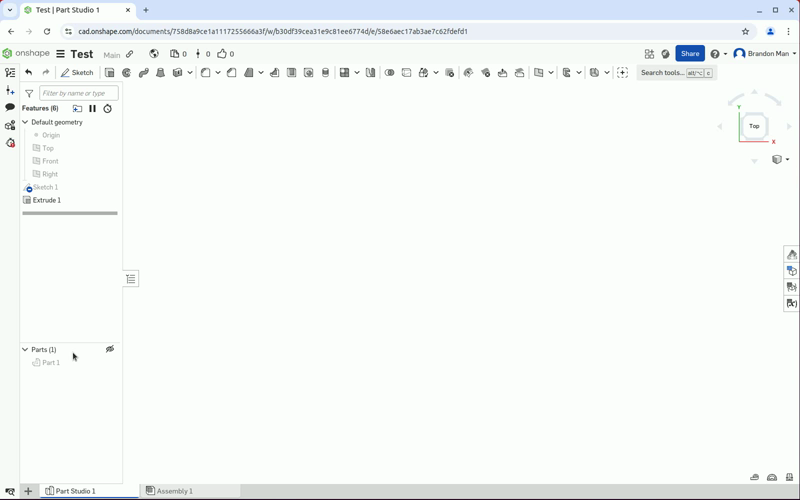
key(shift+y)
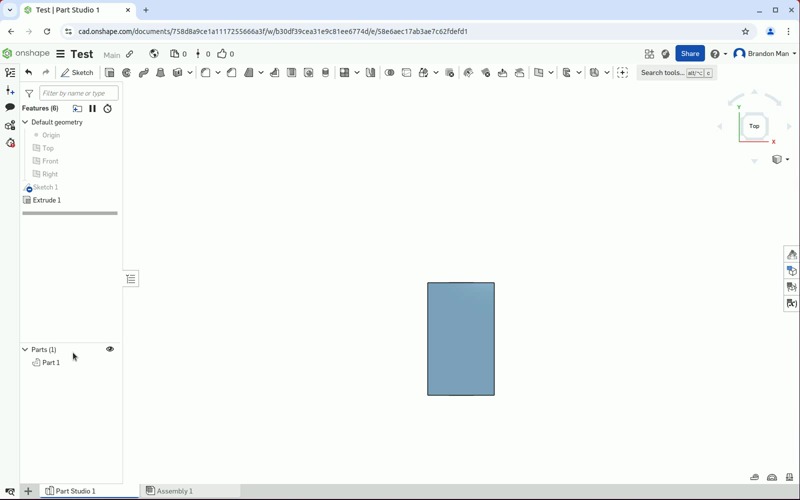
mouse_move(541, 75)
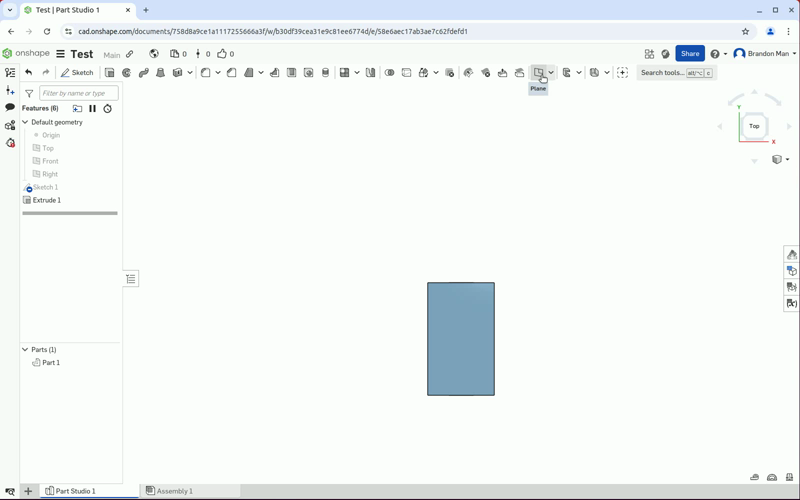
click(541, 75)
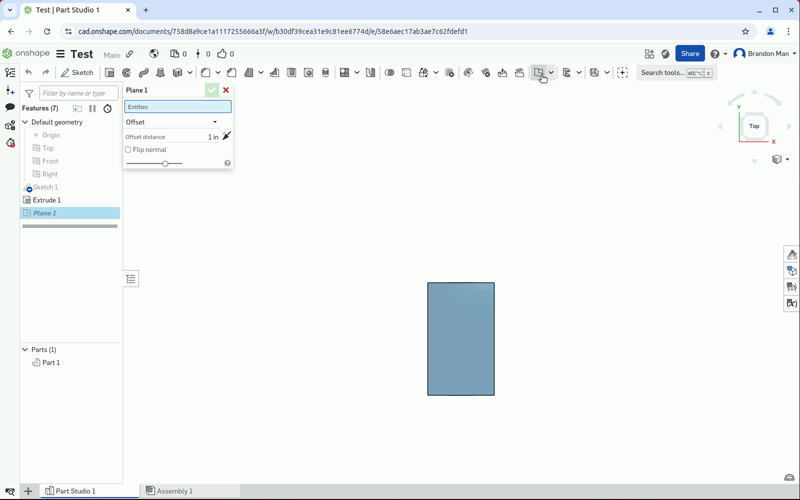
mouse_move(73, 150)
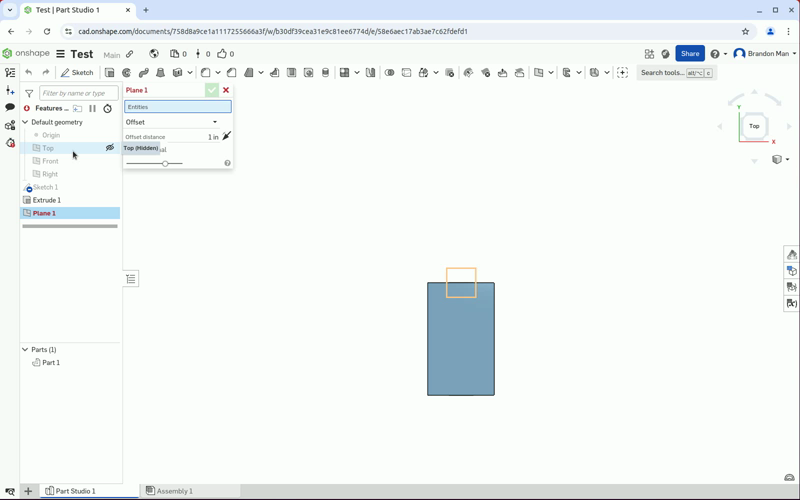
click(73, 150)
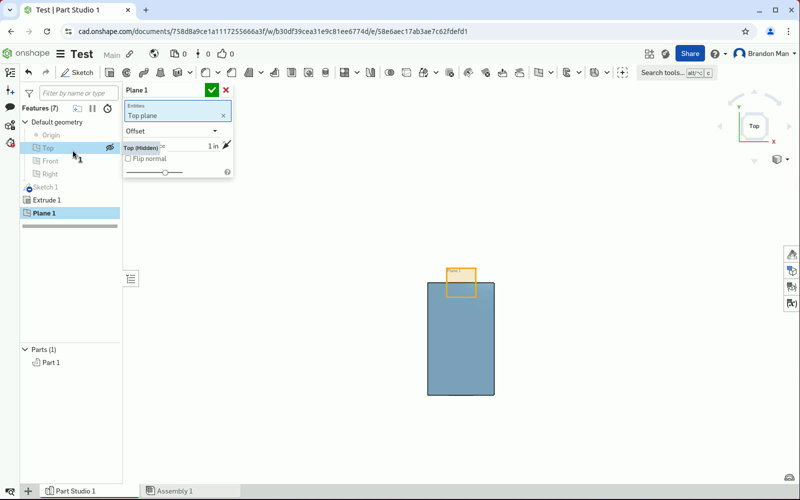
key(tab, 2)
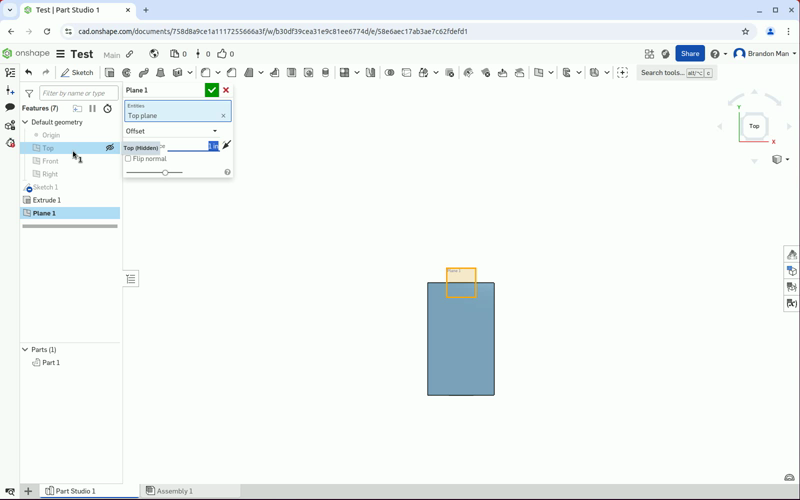
text(6.501)
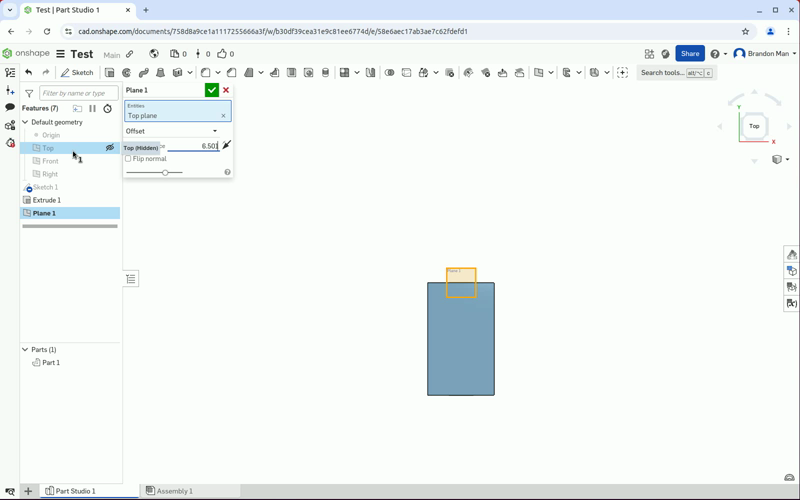
key(enter, 2)
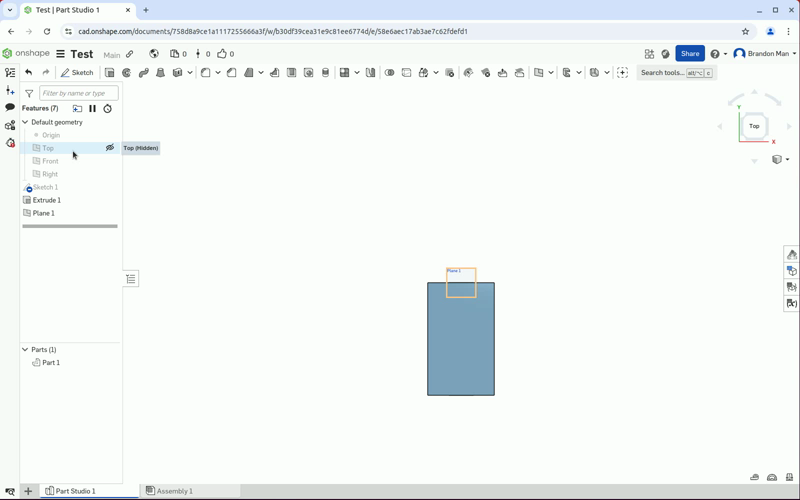
key(shift+s)
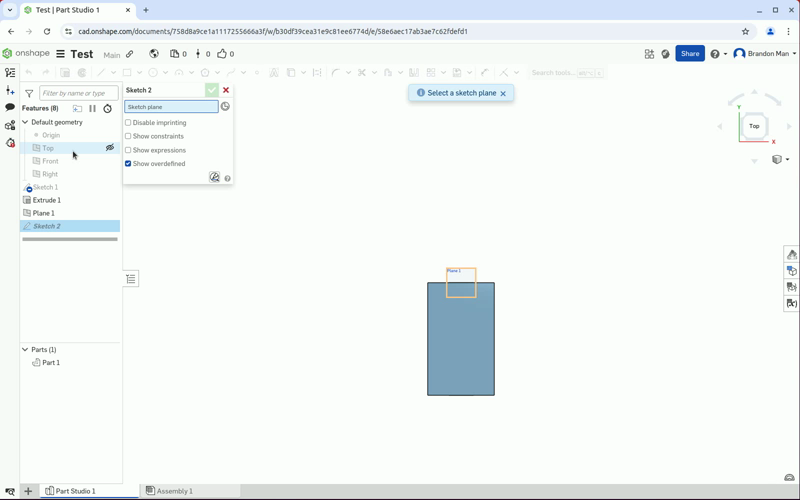
mouse_move(73, 215)
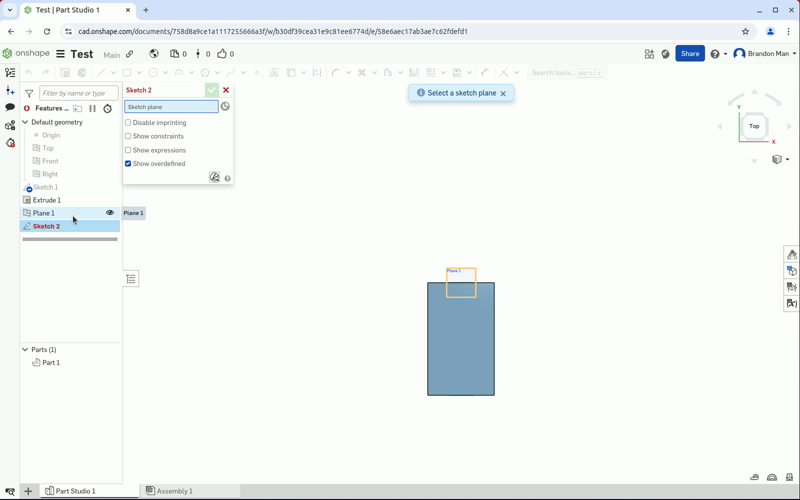
click(73, 215)
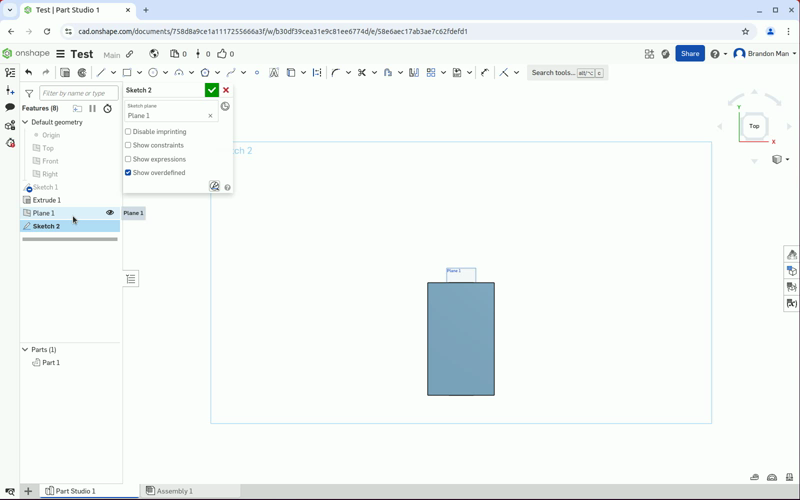
mouse_move(73, 352)
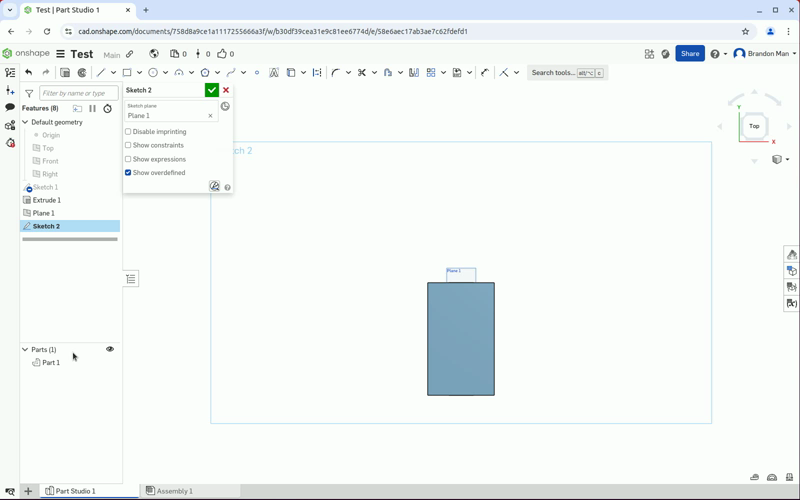
key(y)
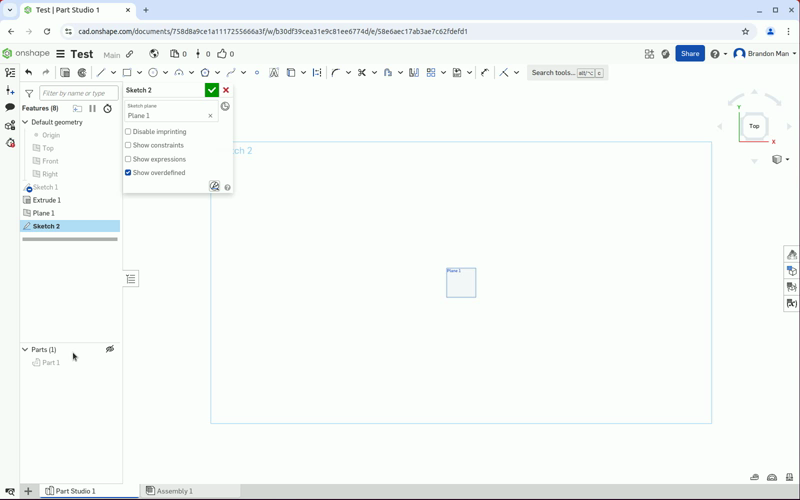
key(c)
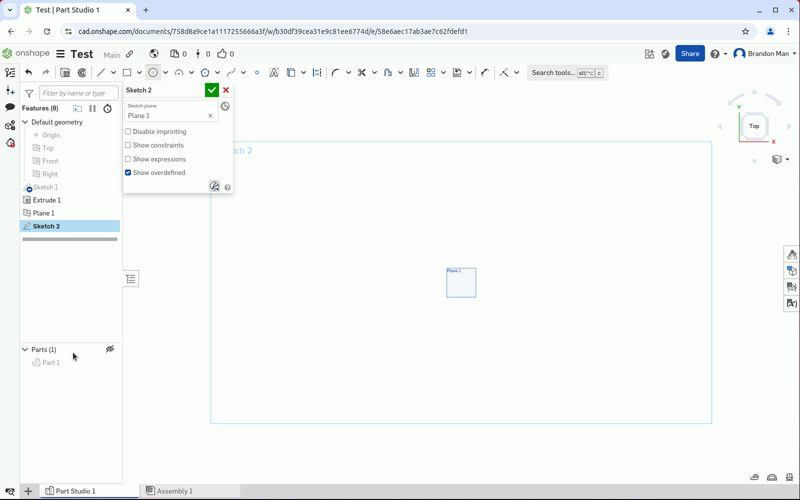
key_down(shift)
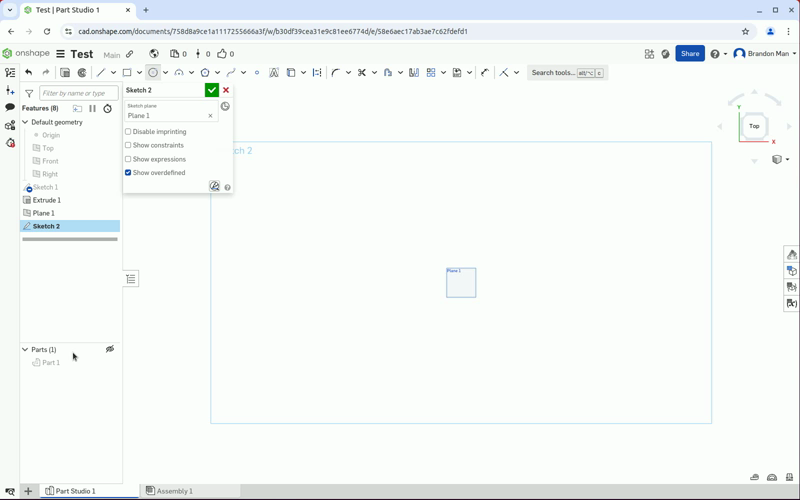
mouse_move(461, 379)
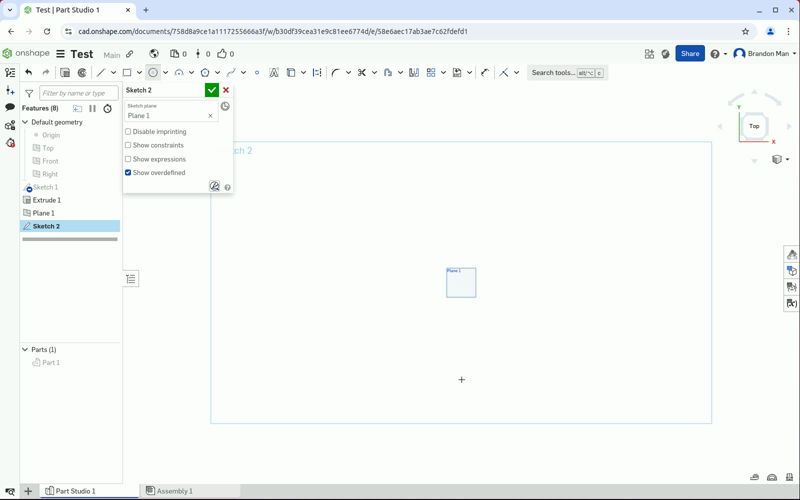
click(461, 379)
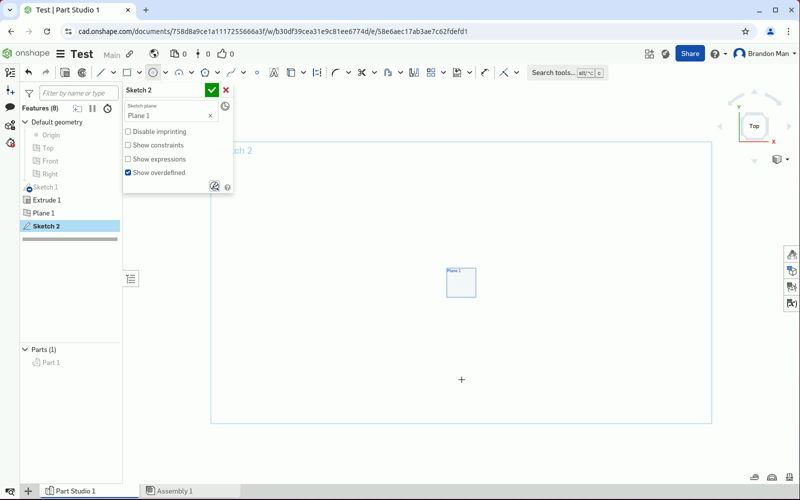
key_up(shift)
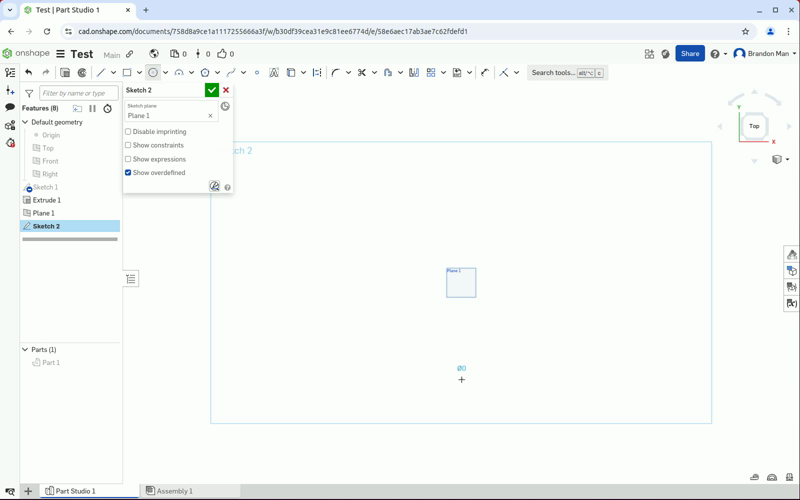
mouse_move(472, 379)
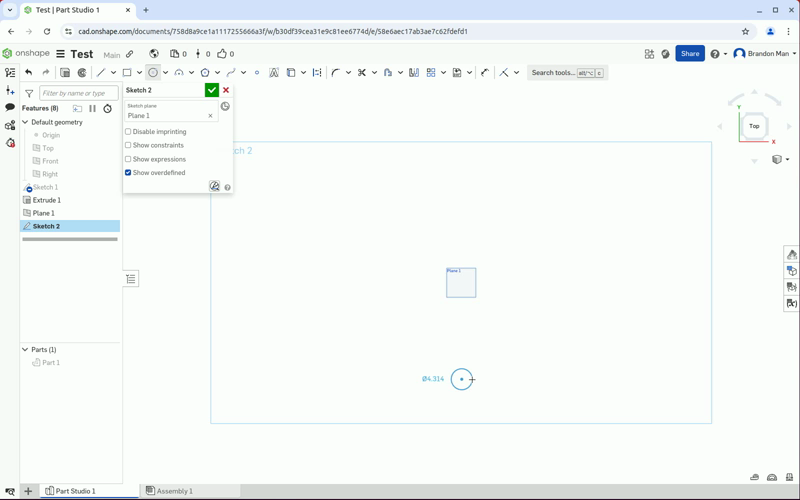
click(472, 379)
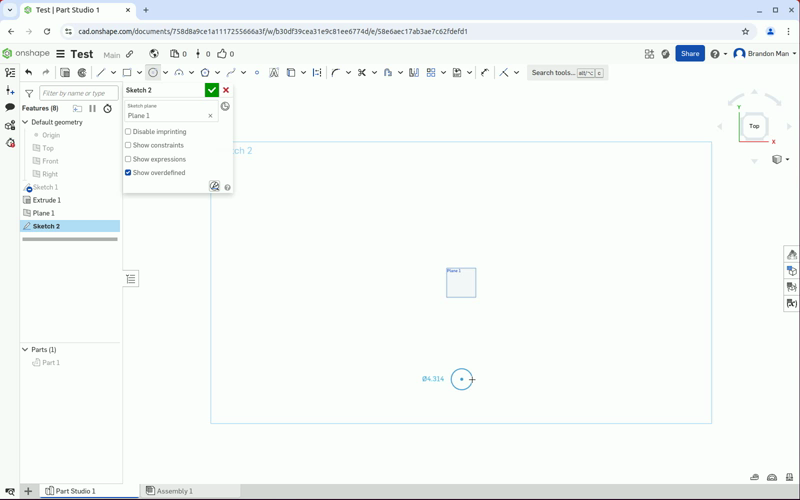
key(esc)
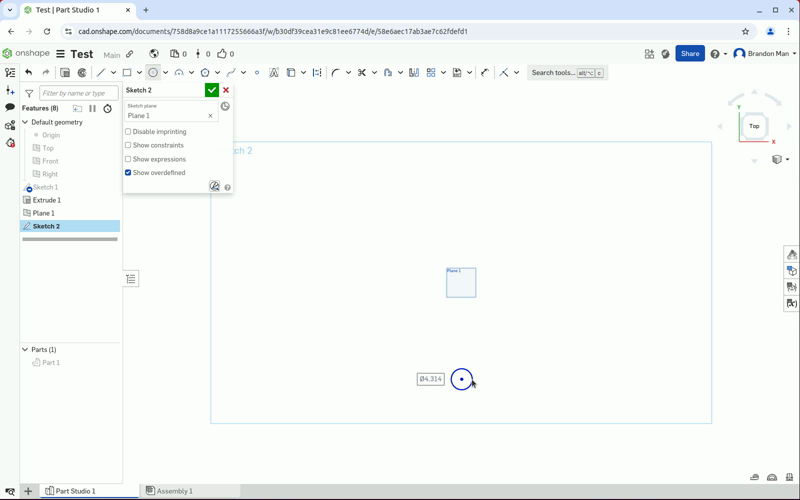
mouse_move(459, 375)
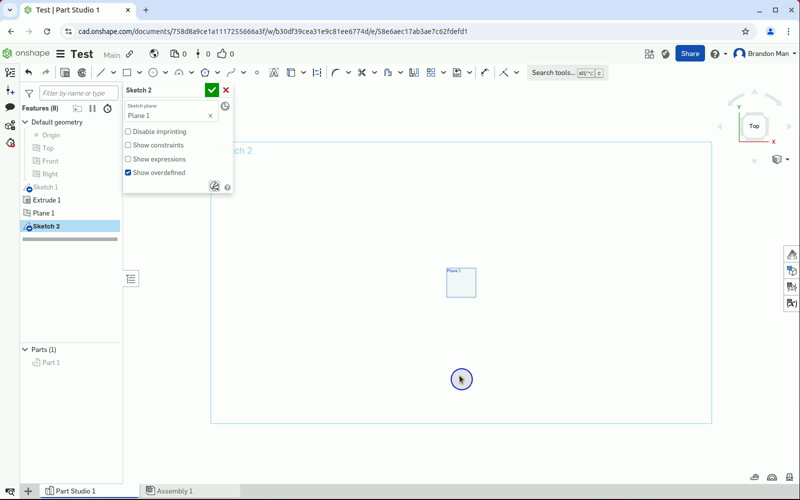
scroll(6)
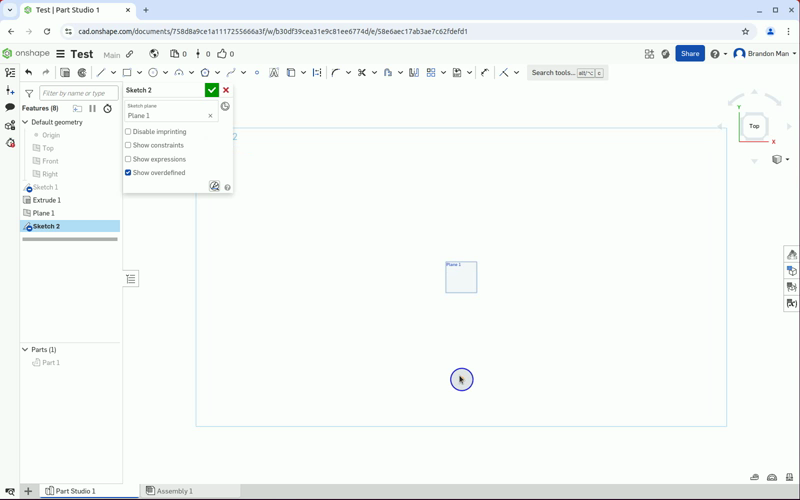
scroll(6)
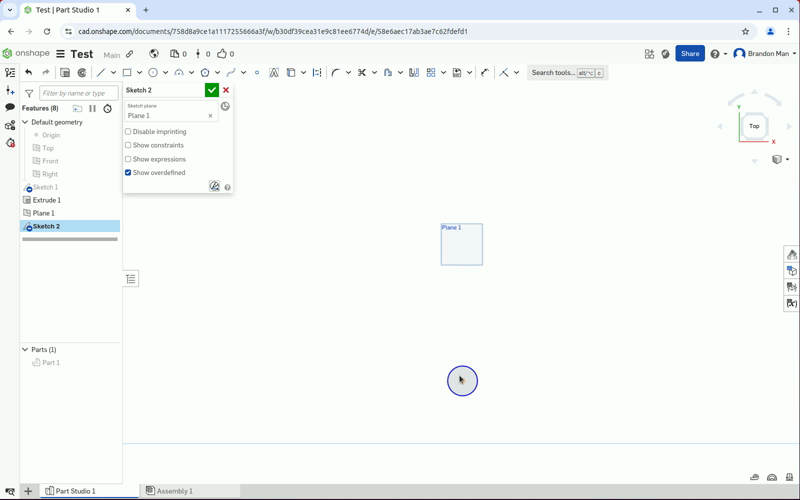
scroll(6)
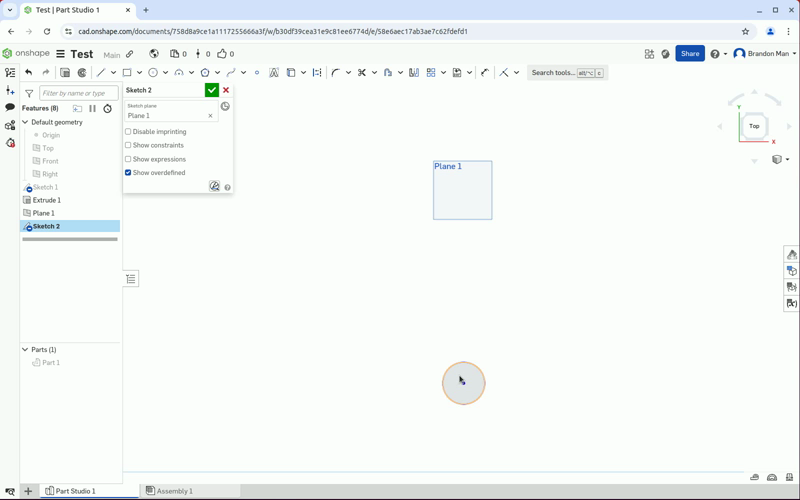
scroll(6)
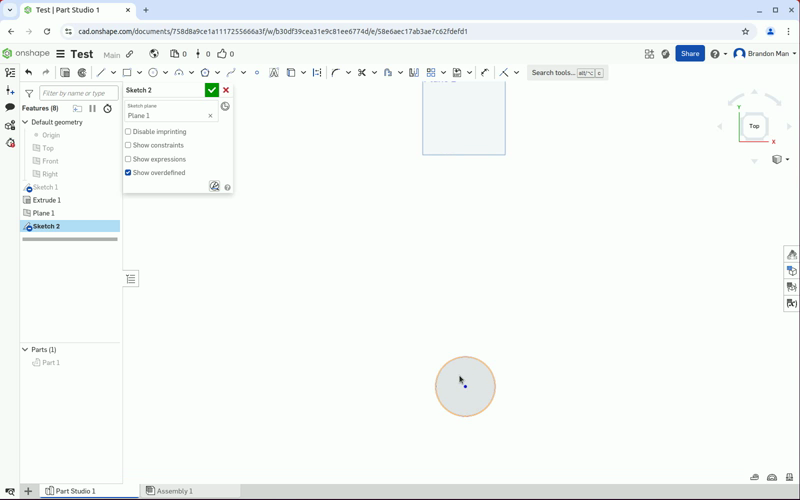
scroll(6)
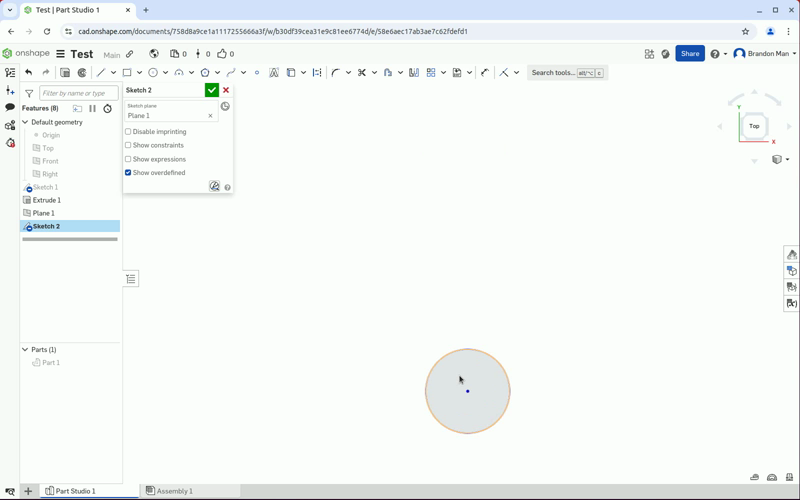
scroll(6)
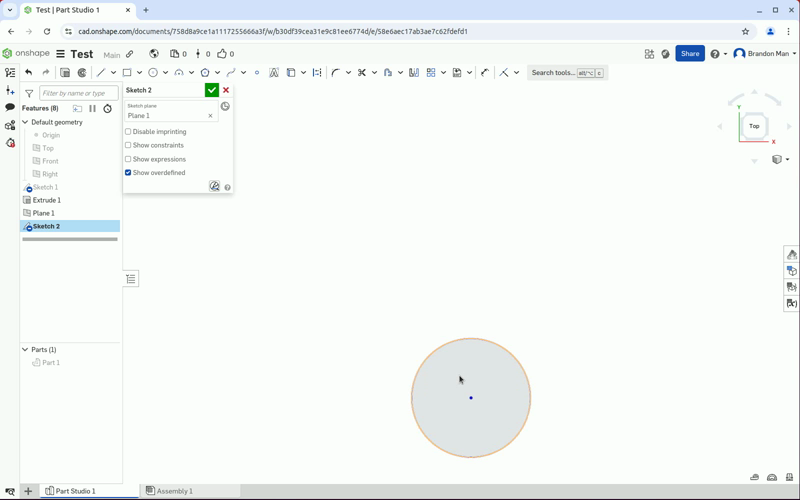
scroll(6)
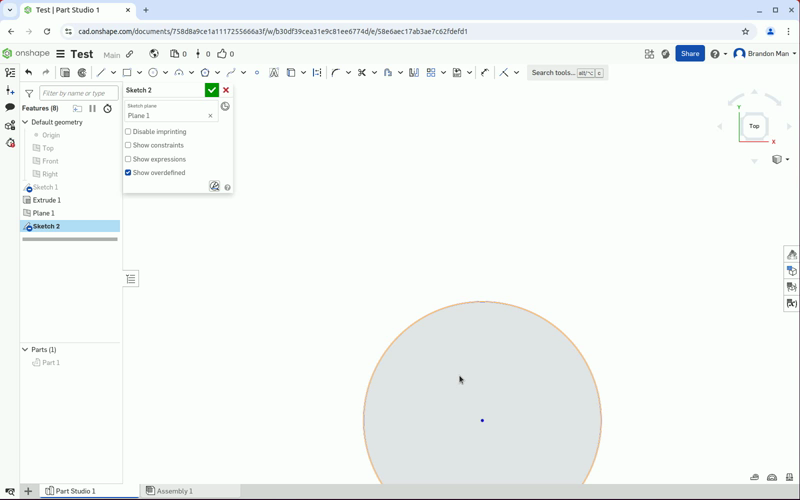
click(459, 375)
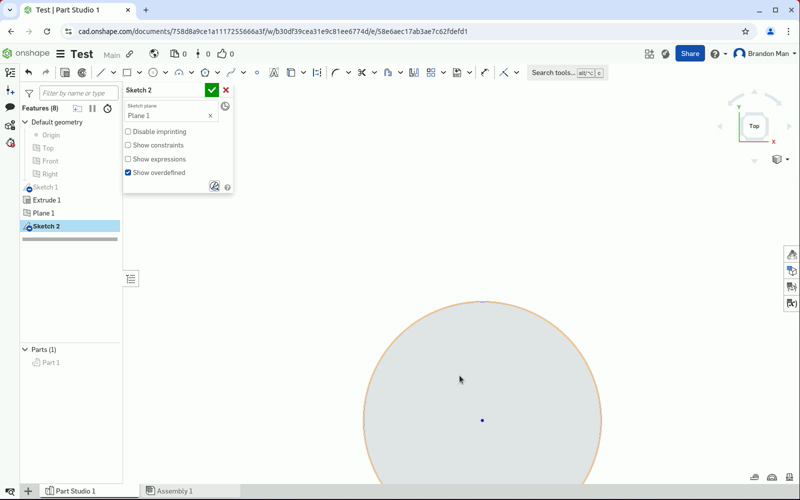
scroll(-6)
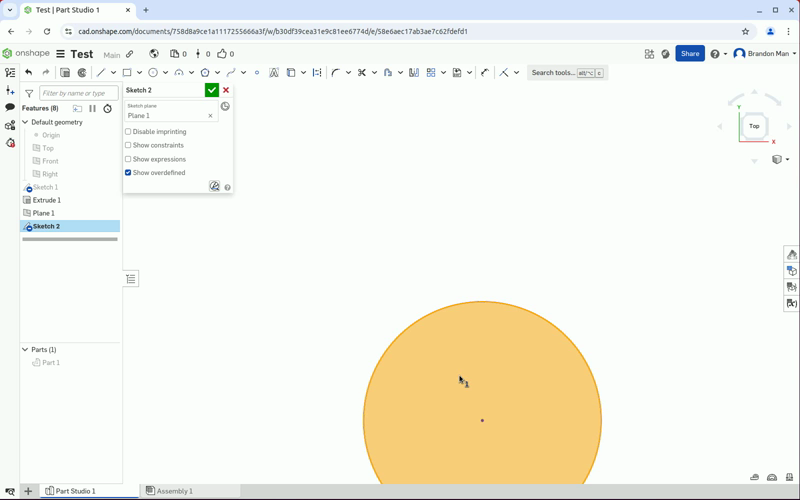
scroll(-6)
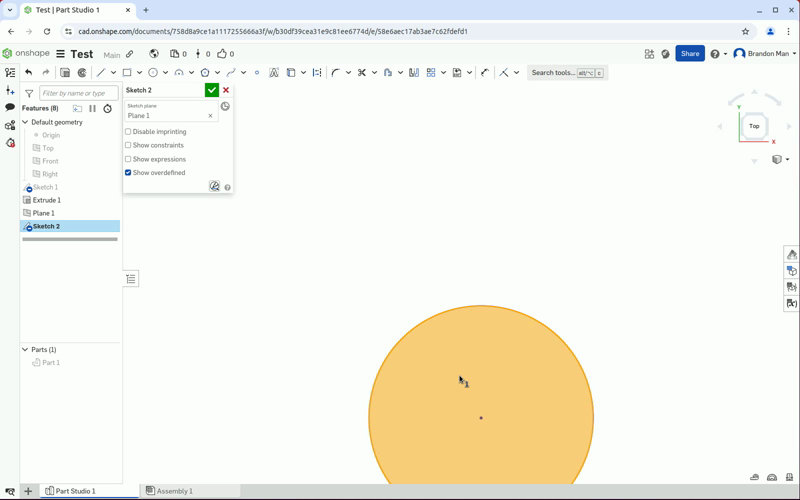
scroll(-6)
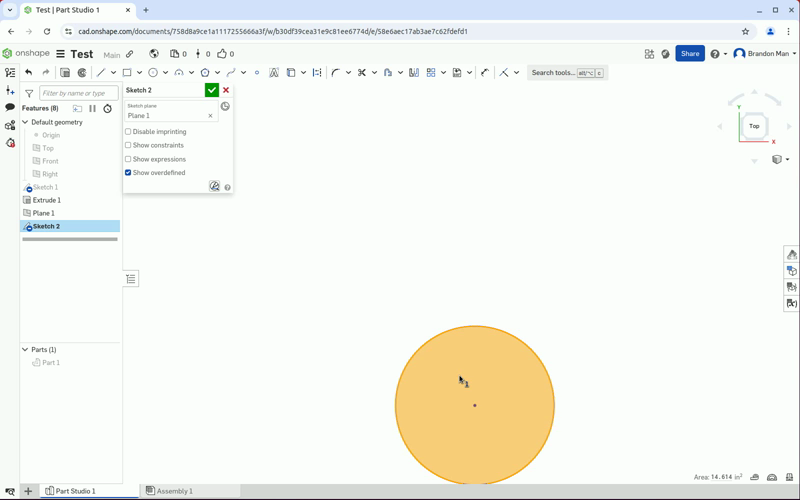
scroll(-6)
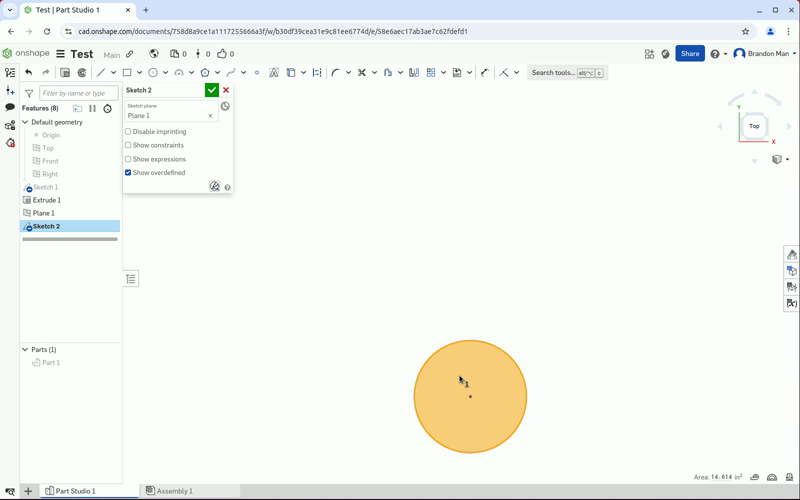
scroll(-6)
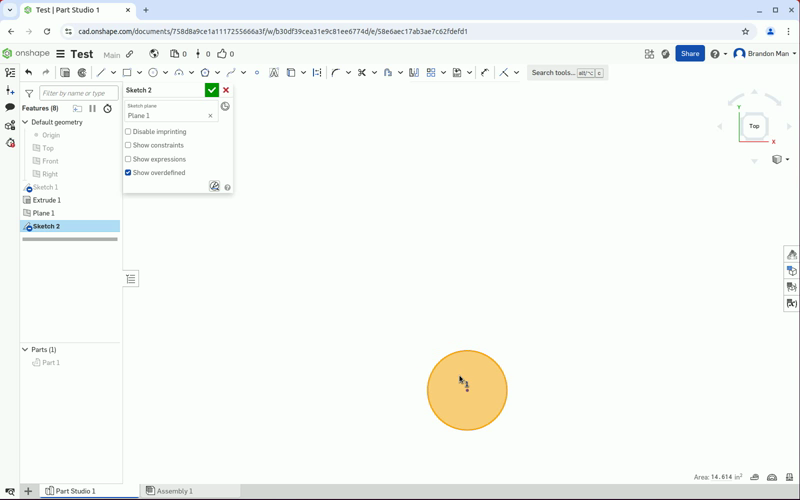
scroll(-6)
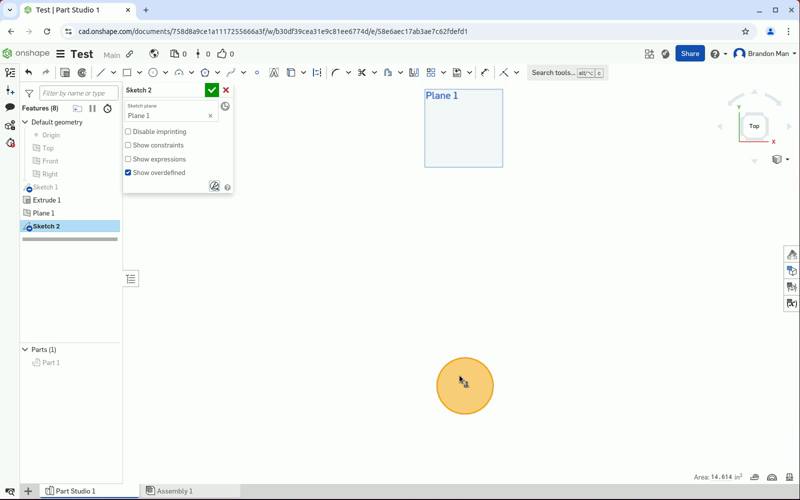
scroll(-6)
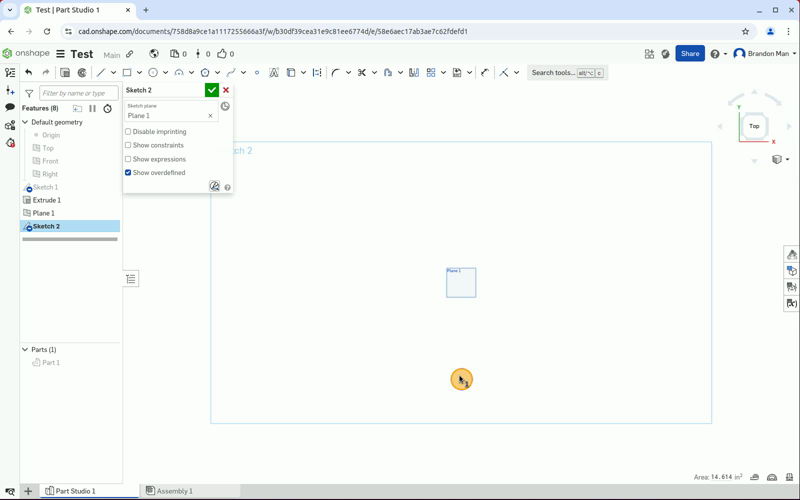
mouse_move(73, 352)
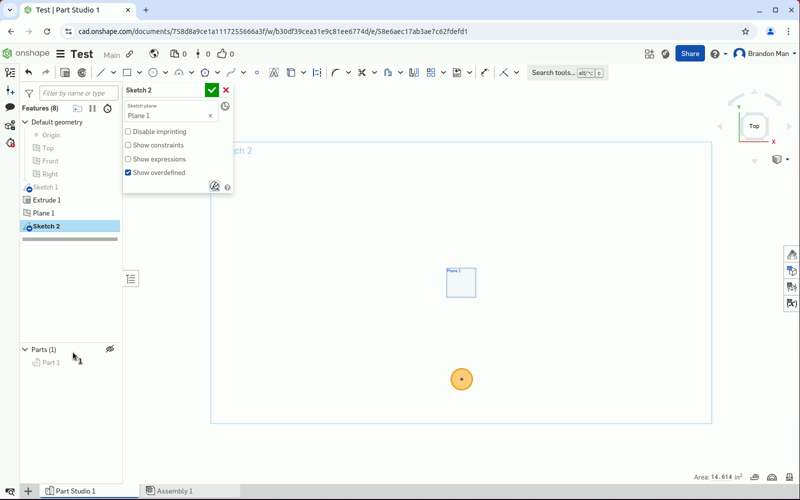
key(shift+y)
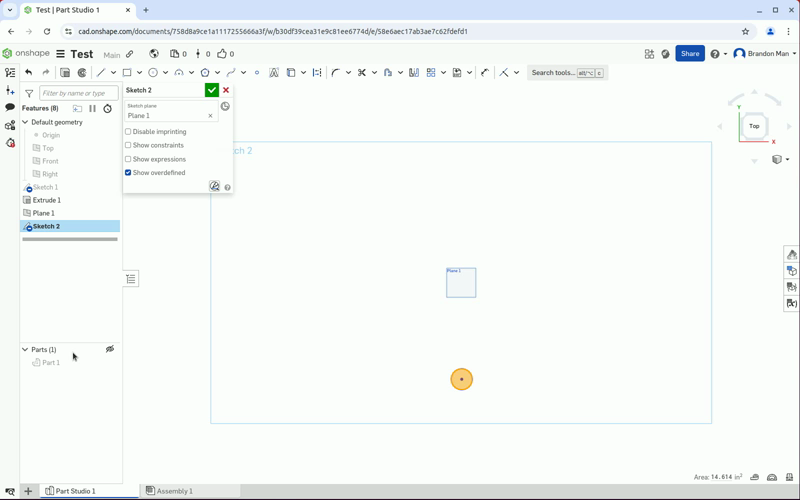
key(shift+e)
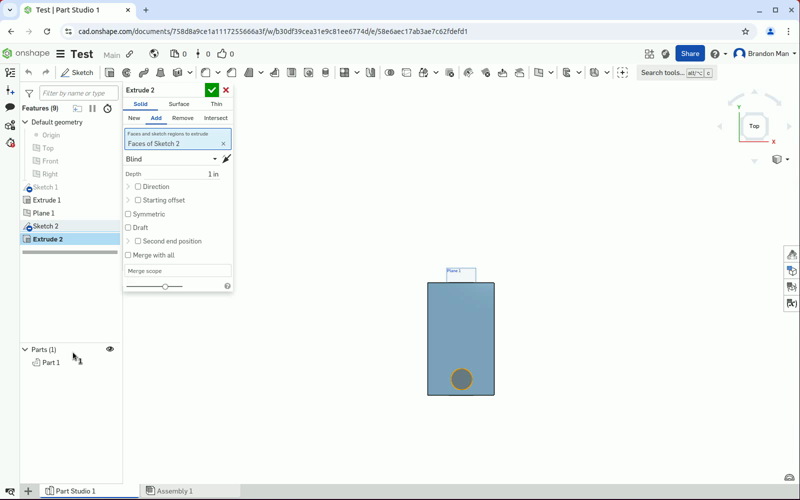
mouse_move(143, 106)
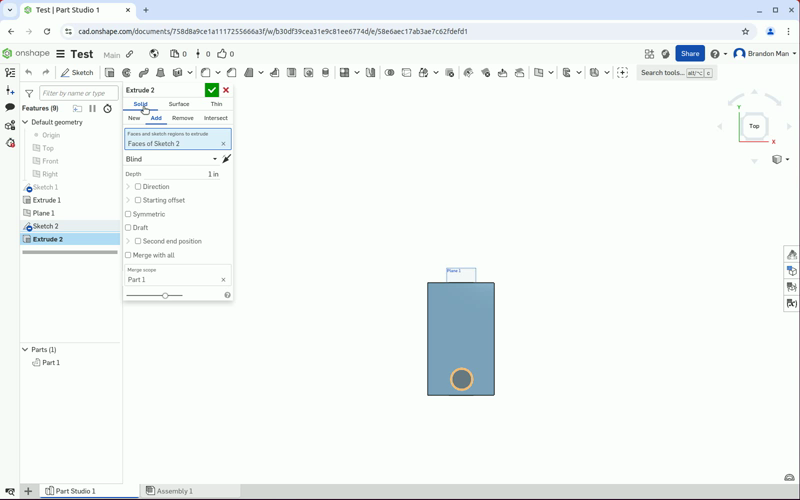
click(143, 106)
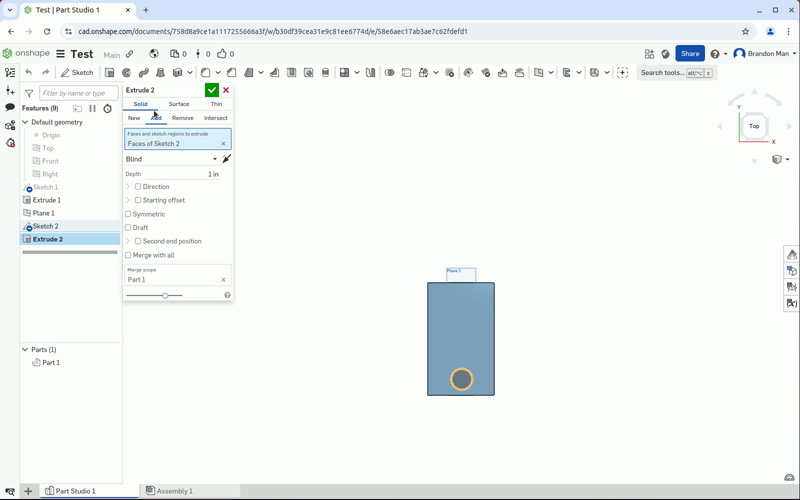
mouse_move(186, 120)
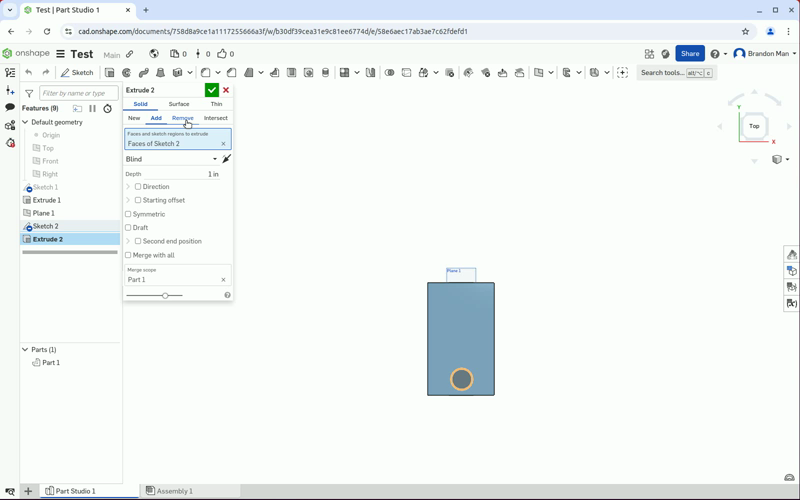
click(186, 120)
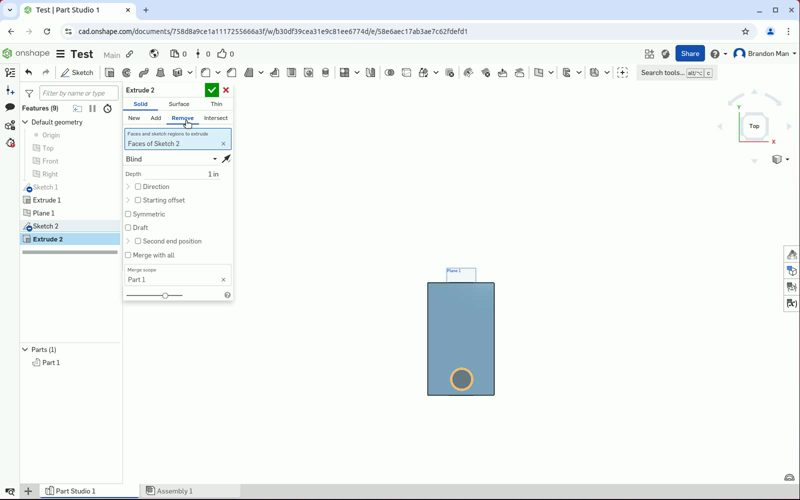
key(tab, 4)
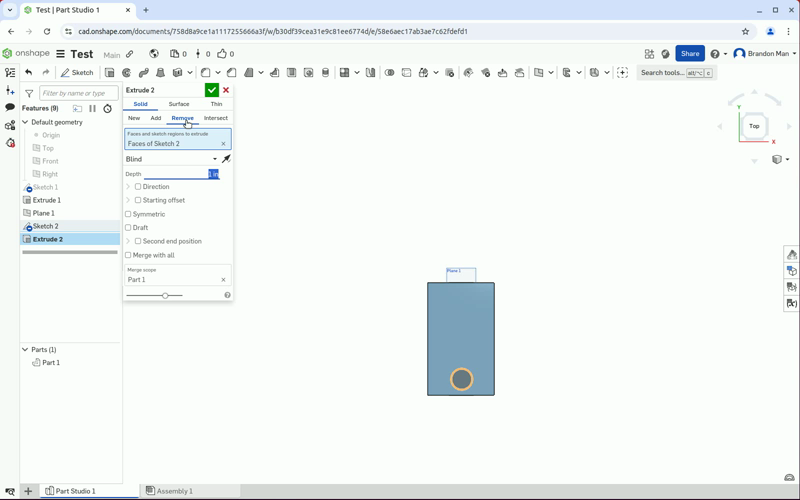
text(6.74)
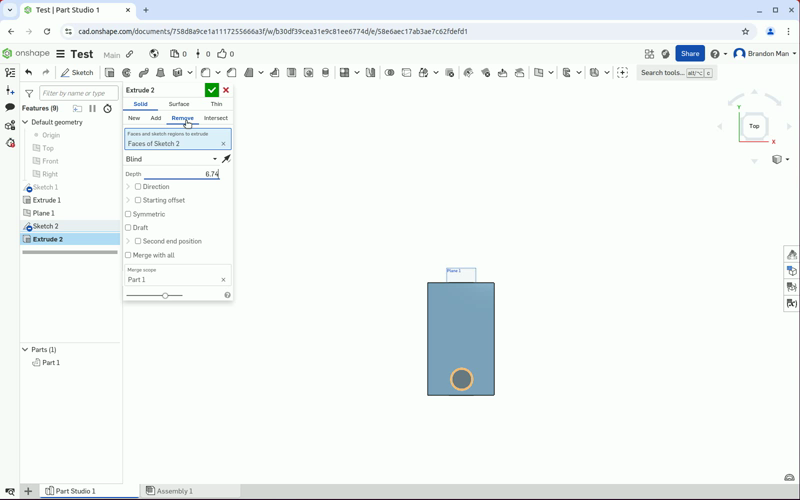
key(tab, 6)
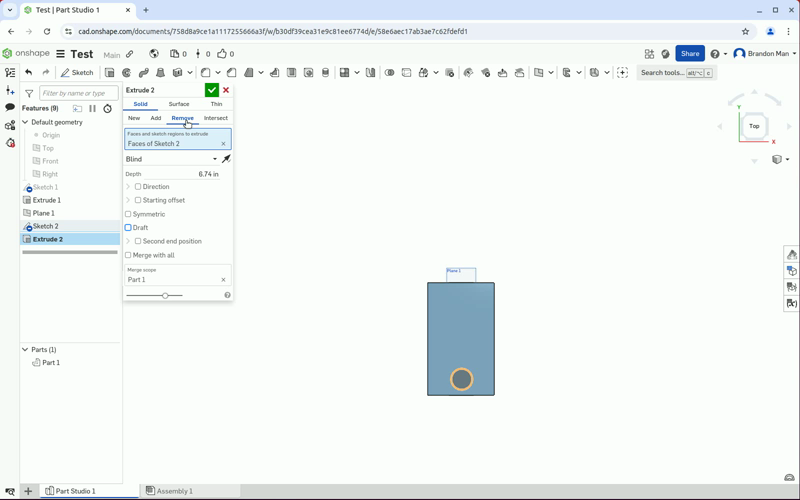
key(space)
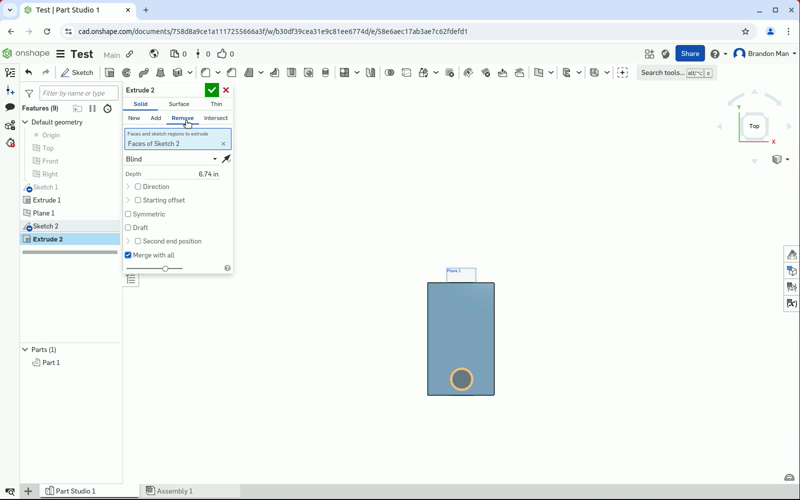
key(enter)
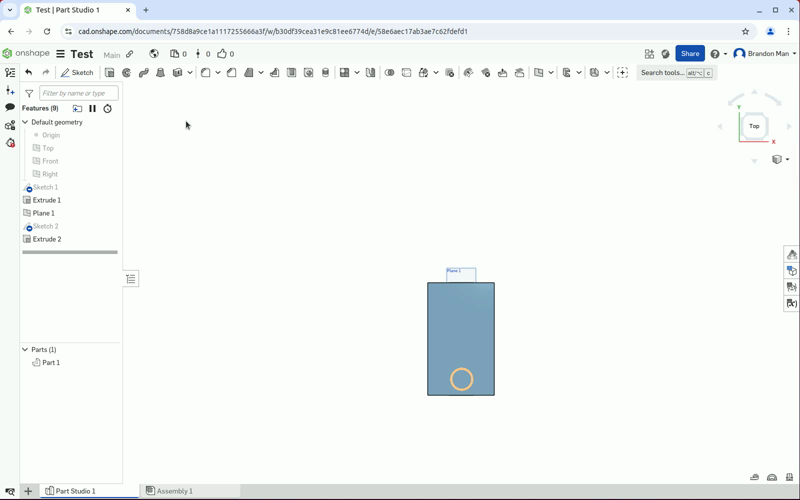
key(shift+h)
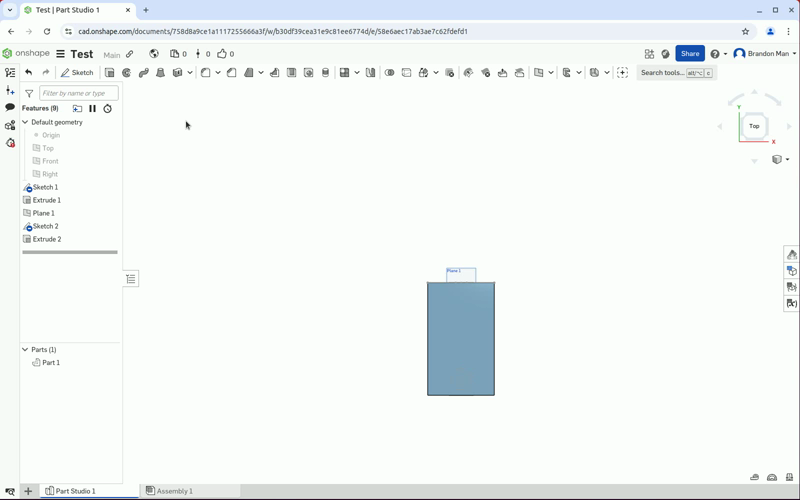
key(shift+h)
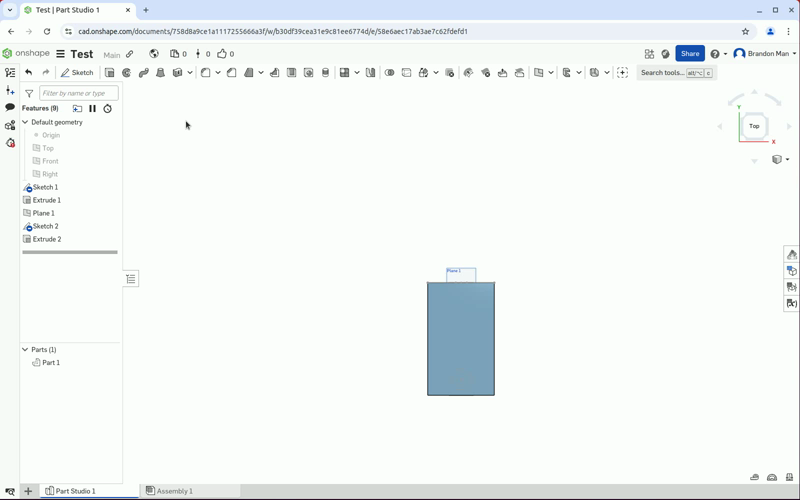
key(shift+7)
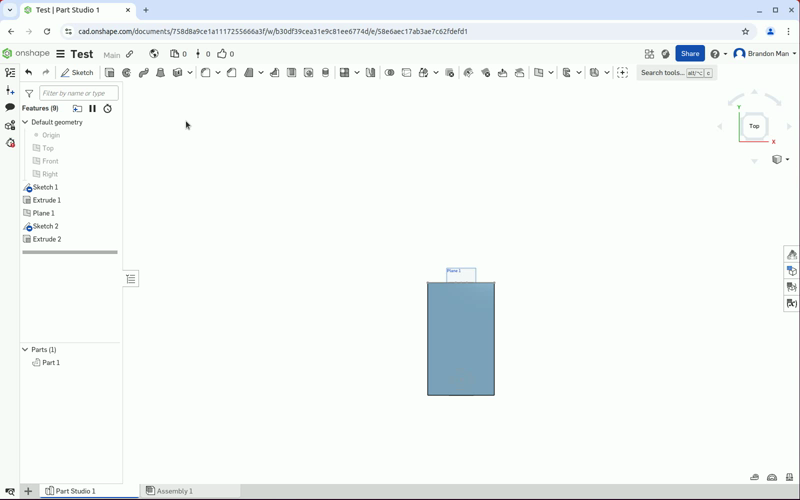
key(up, 3)
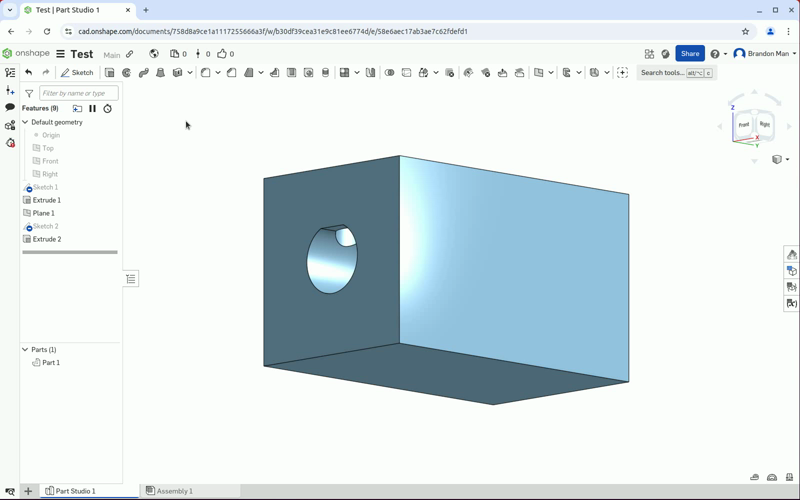
key(left, 3)
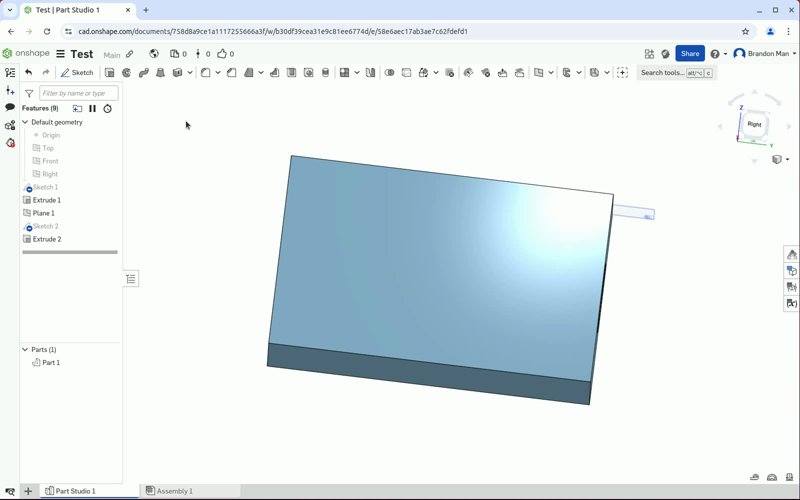
key(right, 3)
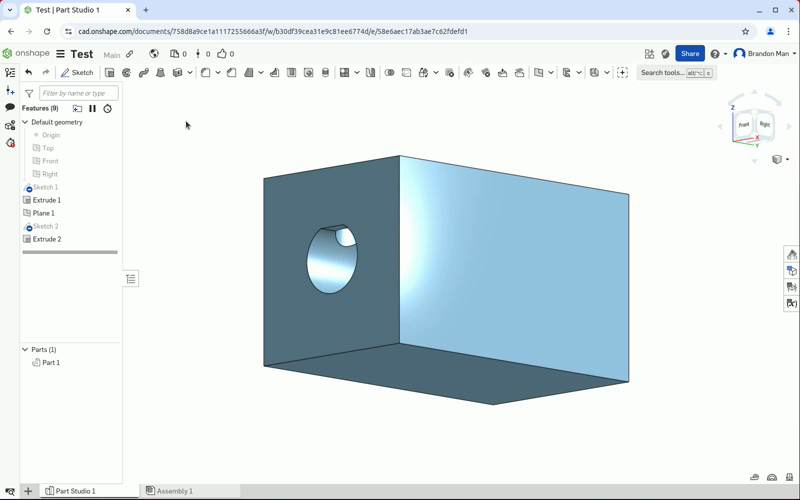
key(down, 3)
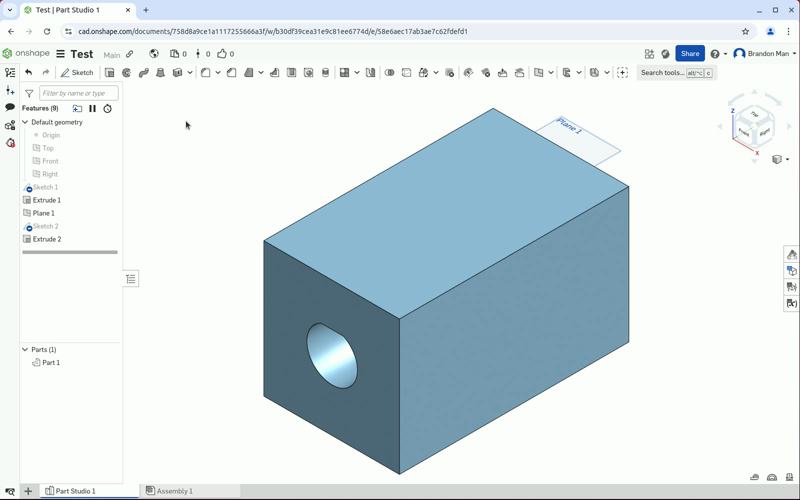
mouse_move(73, 189)
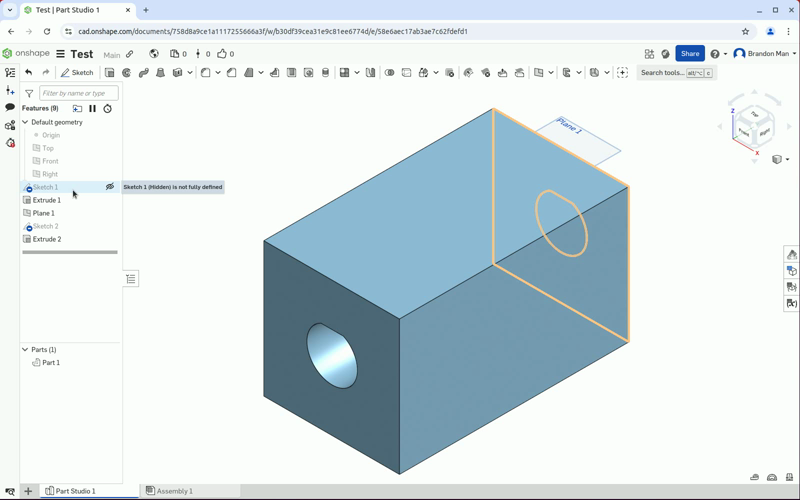
click(73, 189)